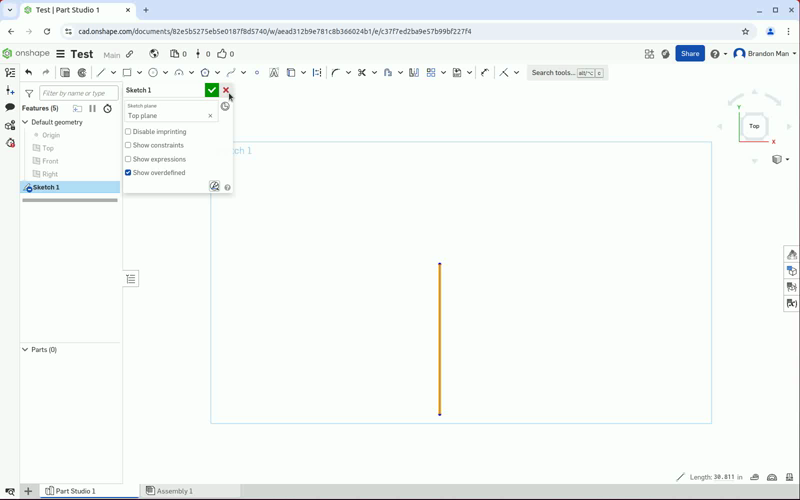
key(shift+h)
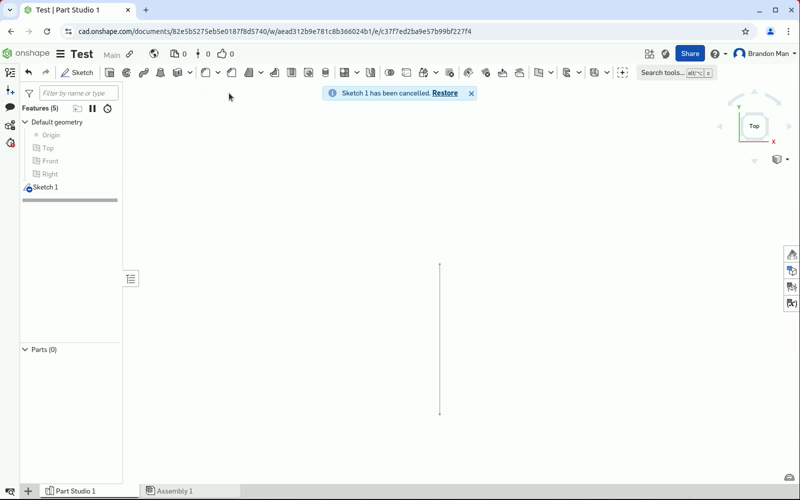
key(shift+s)
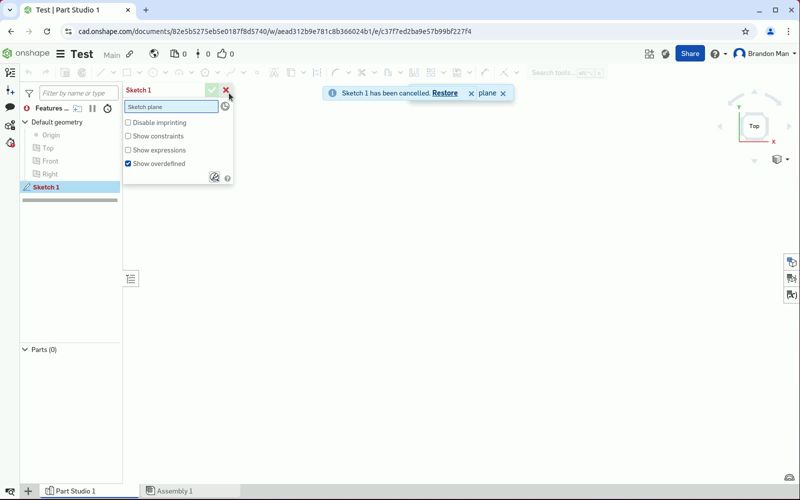
mouse_move(73, 150)
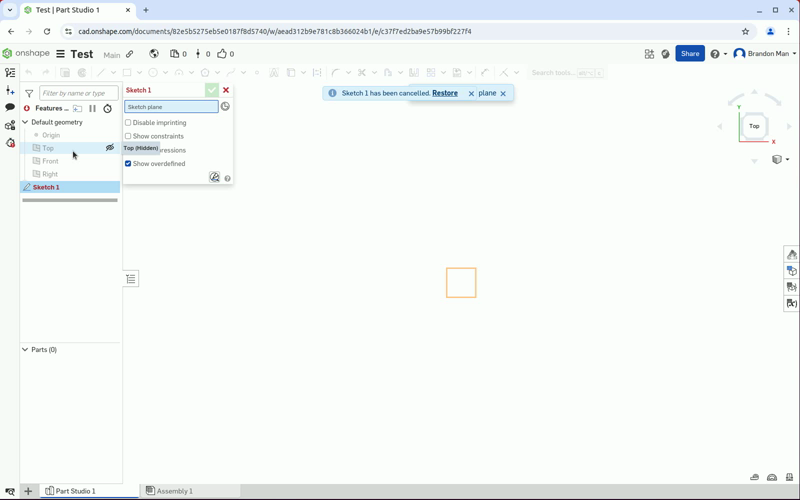
click(73, 150)
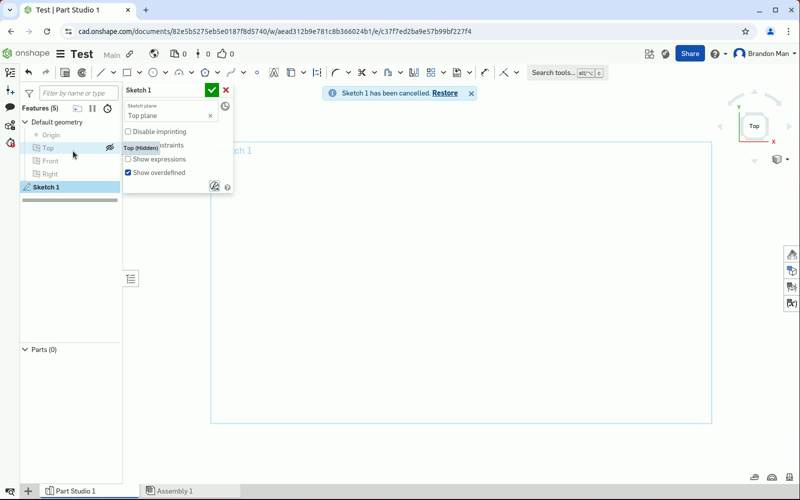
mouse_move(73, 352)
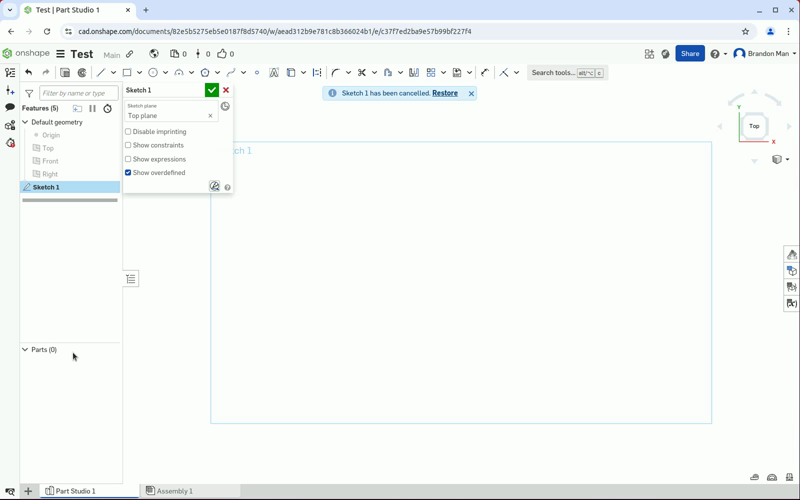
key(y)
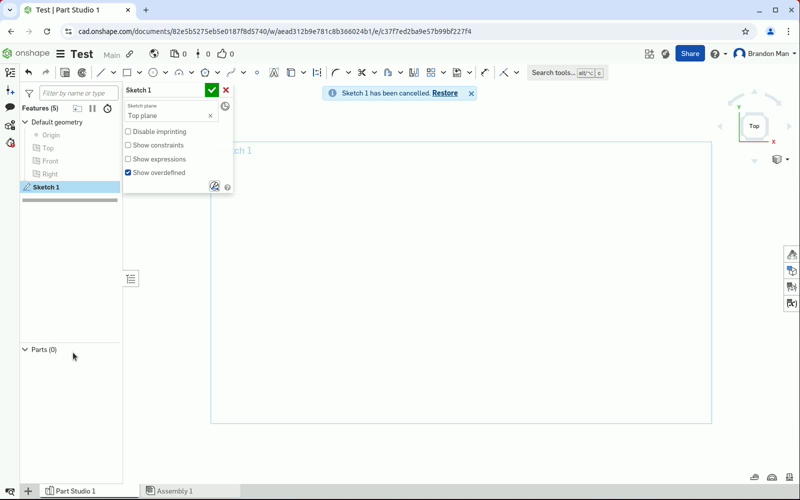
key(c)
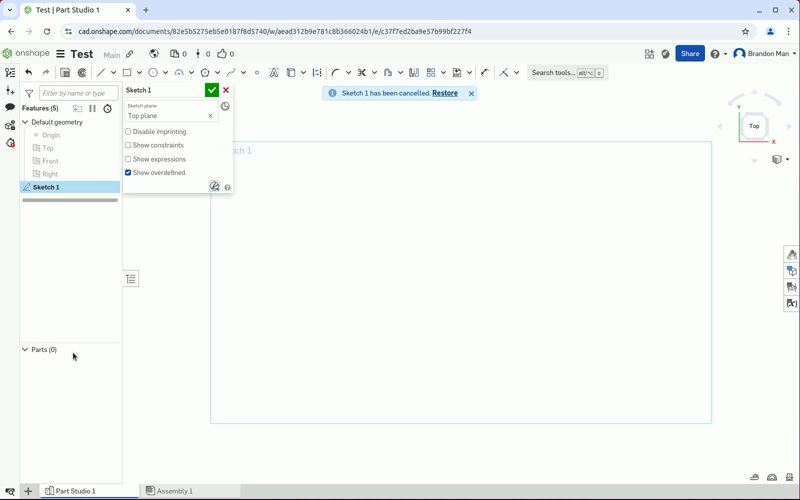
key_down(shift)
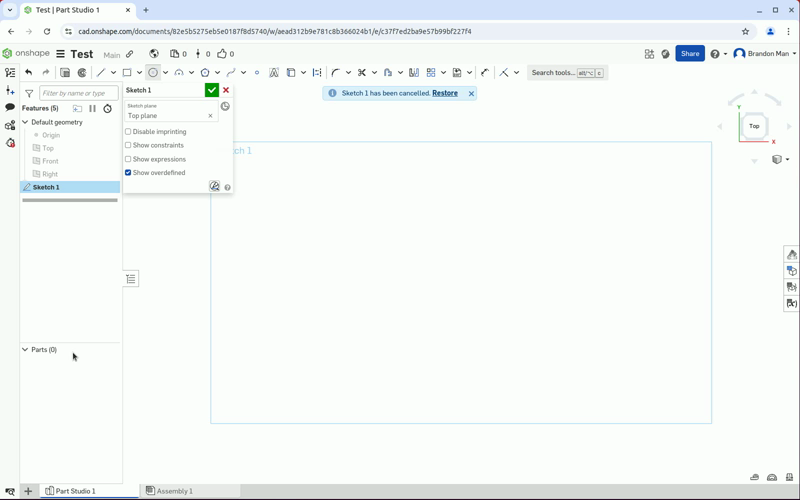
mouse_move(461, 282)
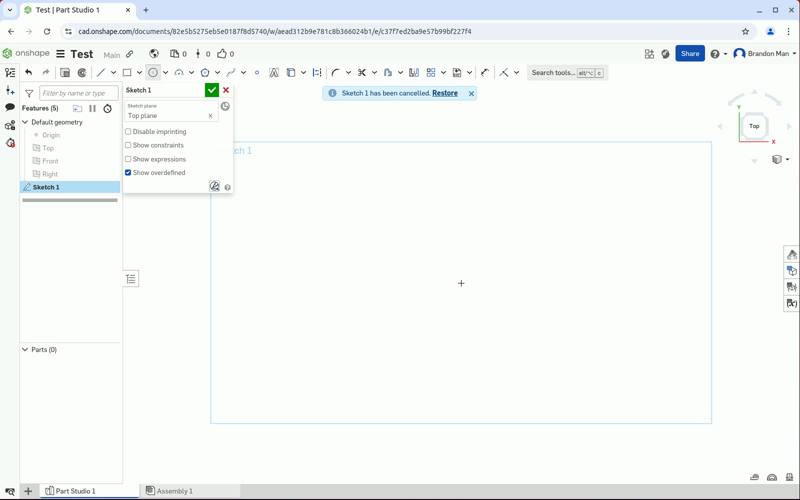
click(461, 282)
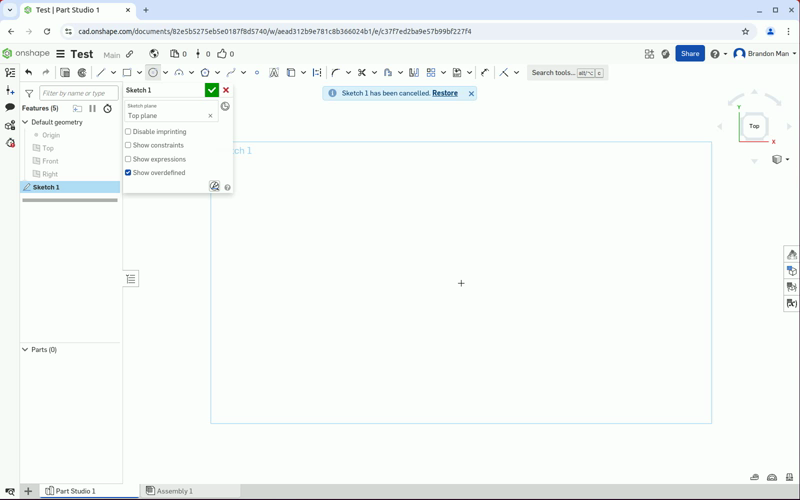
key_up(shift)
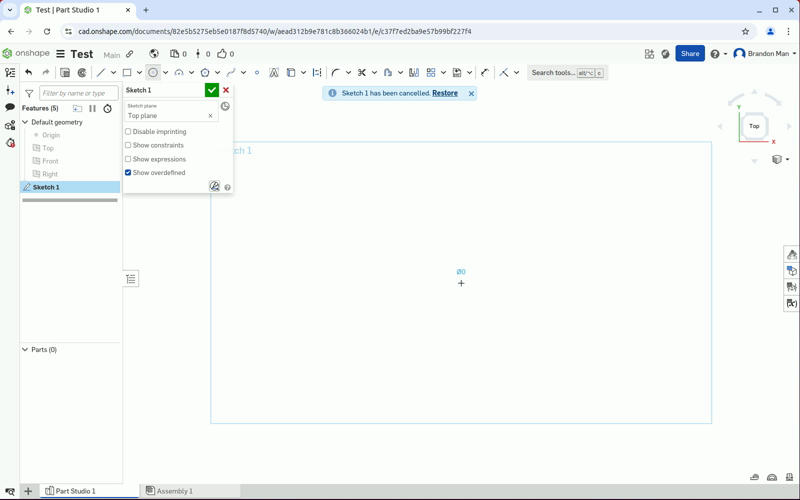
mouse_move(463, 282)
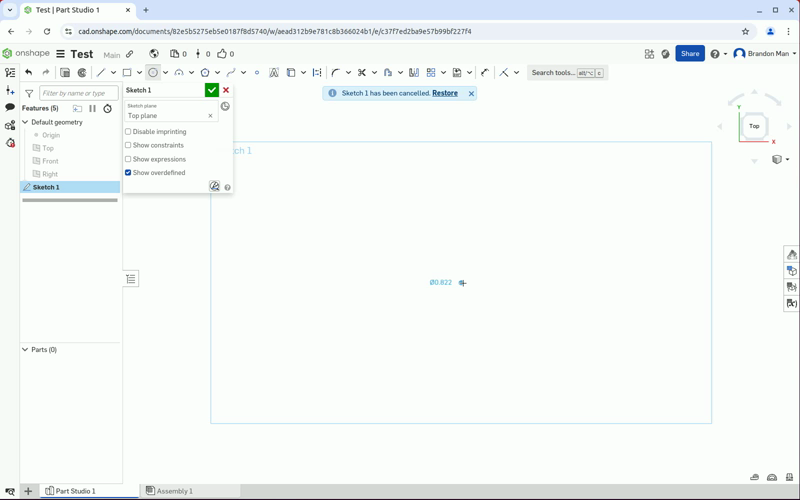
scroll(6)
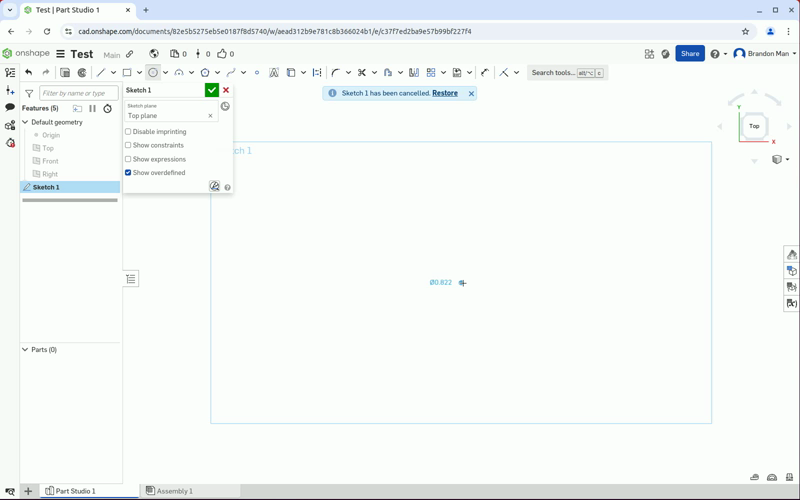
scroll(6)
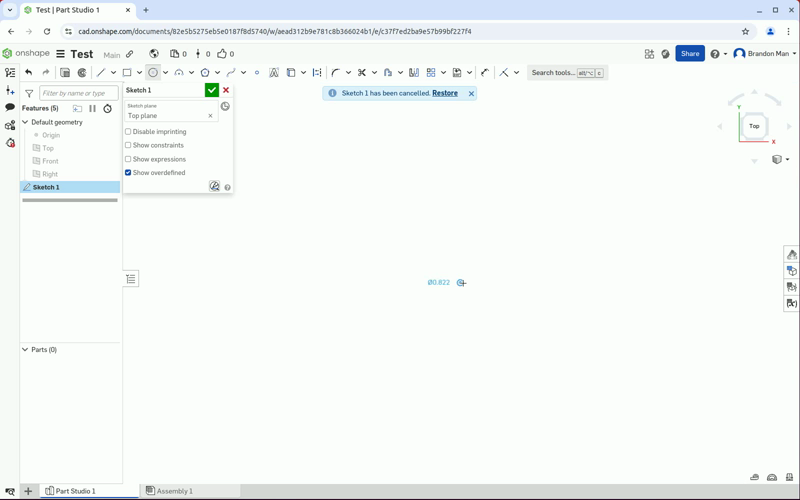
scroll(6)
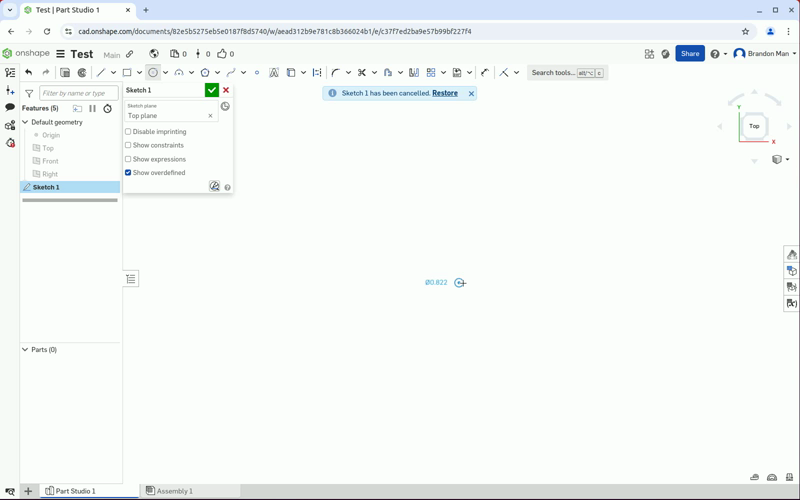
scroll(6)
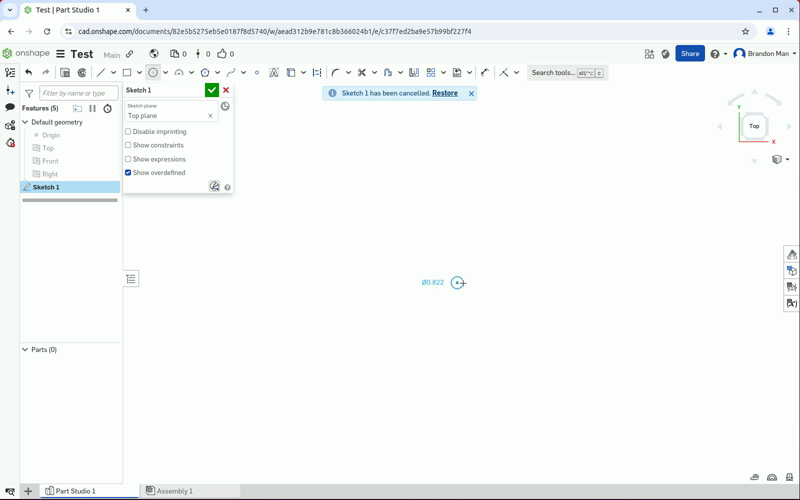
scroll(6)
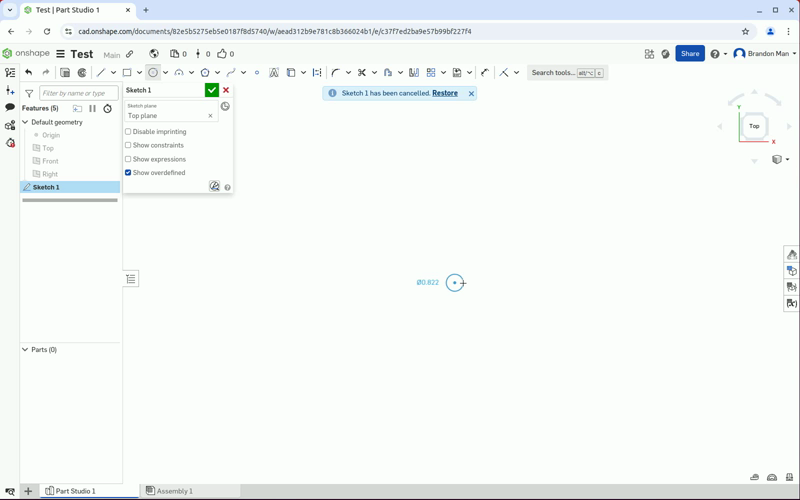
scroll(6)
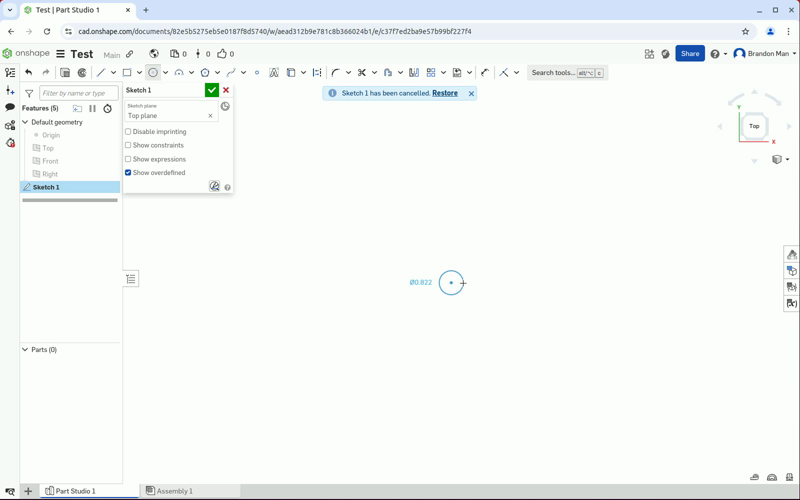
scroll(6)
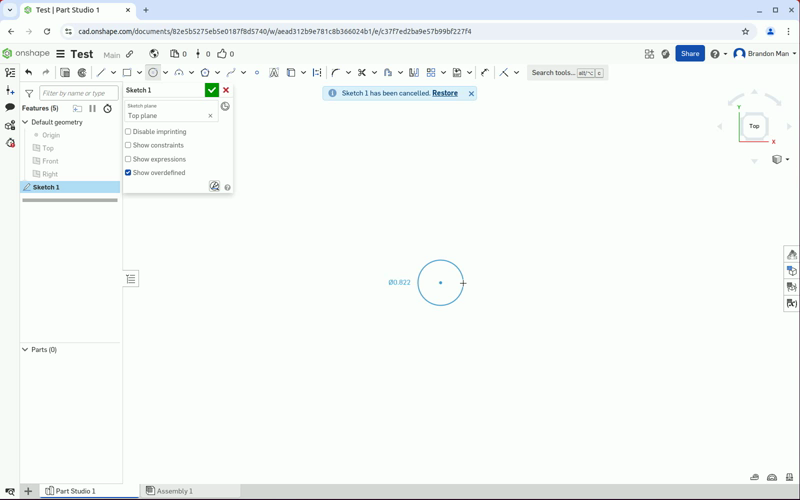
click(463, 282)
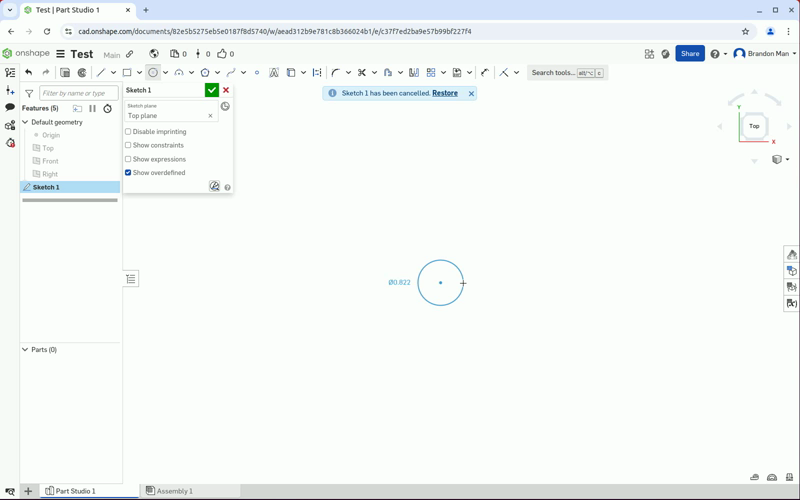
scroll(-6)
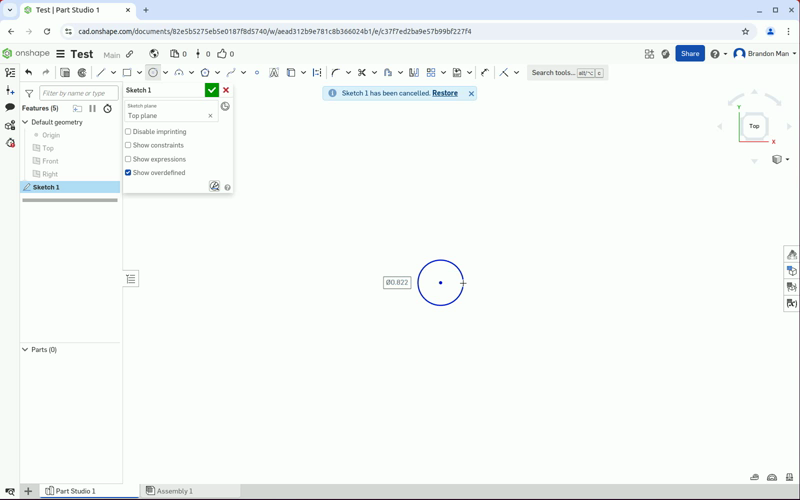
scroll(-6)
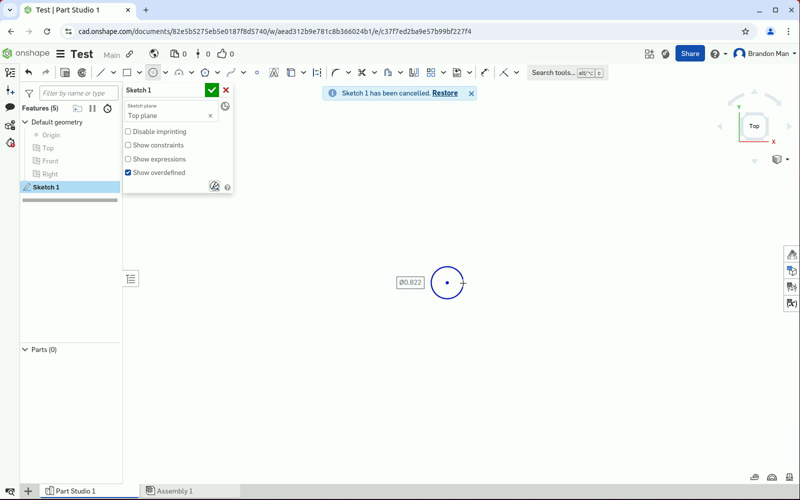
scroll(-6)
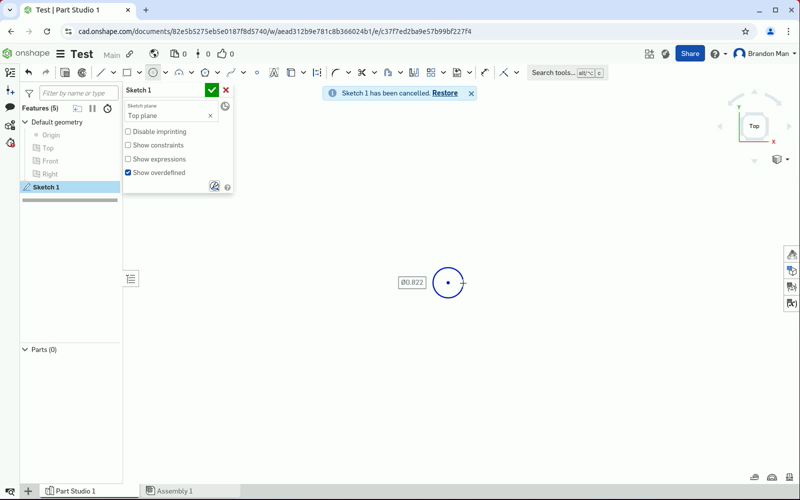
scroll(-6)
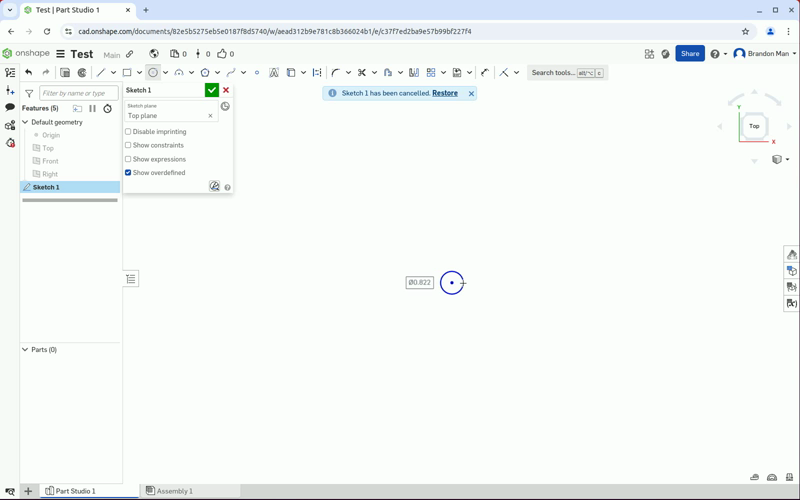
scroll(-6)
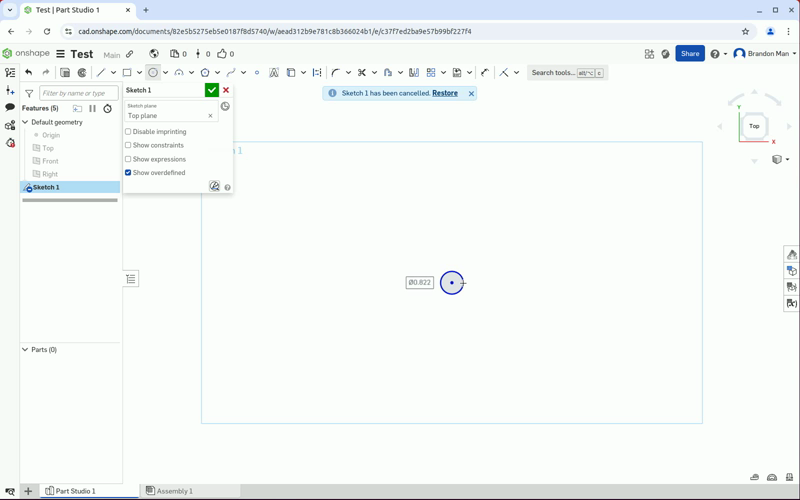
scroll(-6)
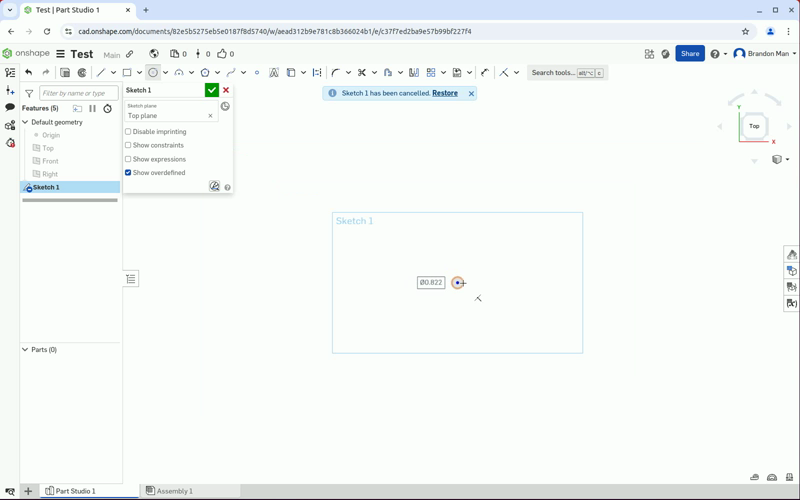
scroll(-6)
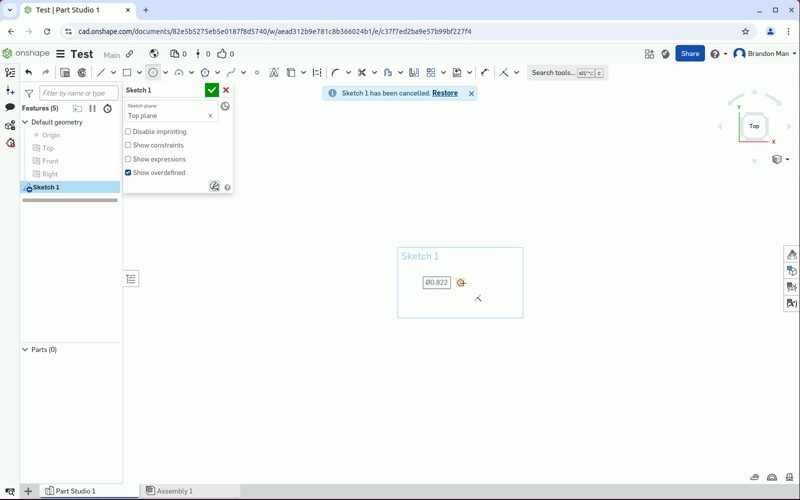
key(esc)
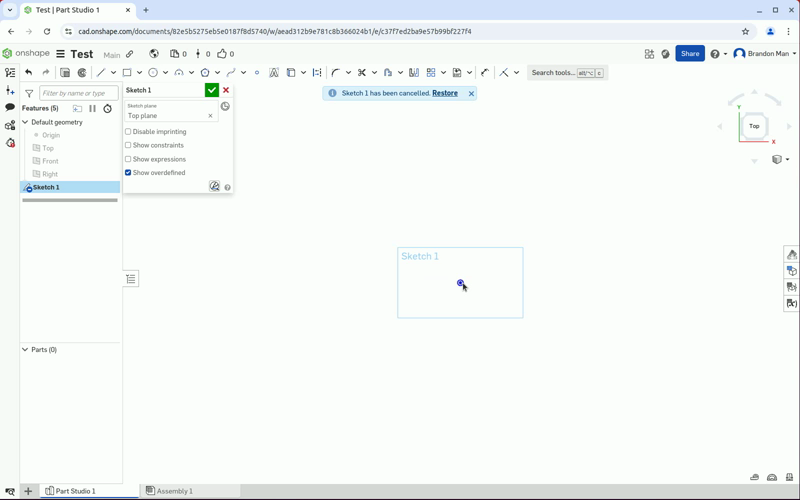
key(c)
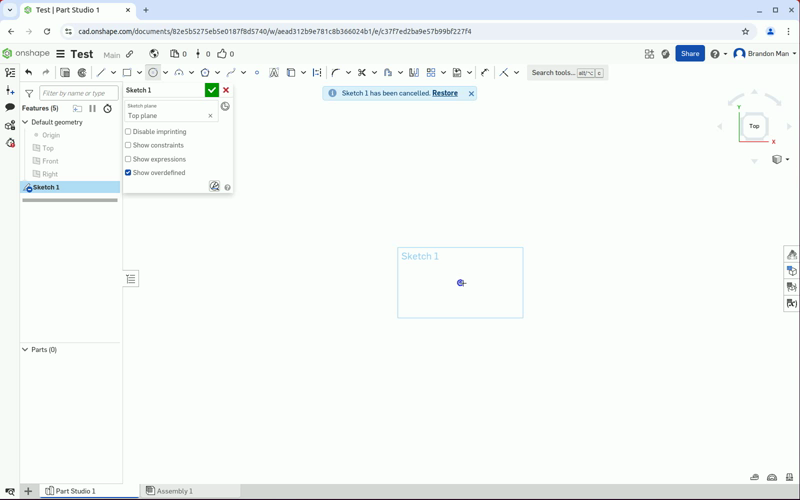
key_down(shift)
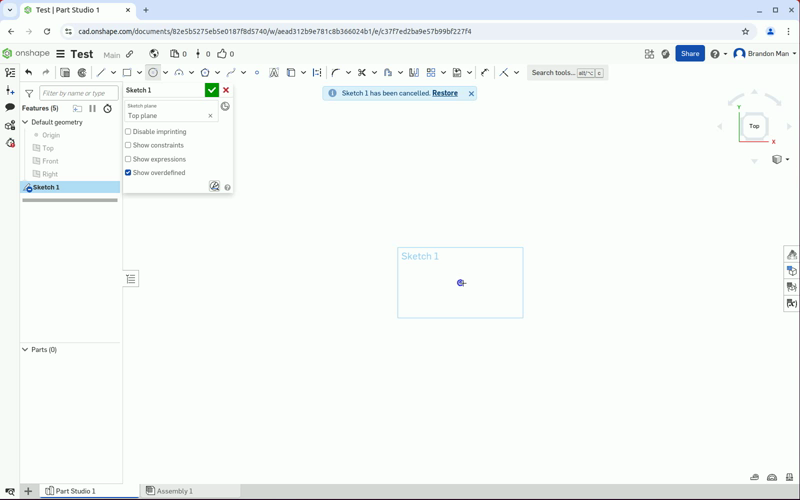
mouse_move(461, 282)
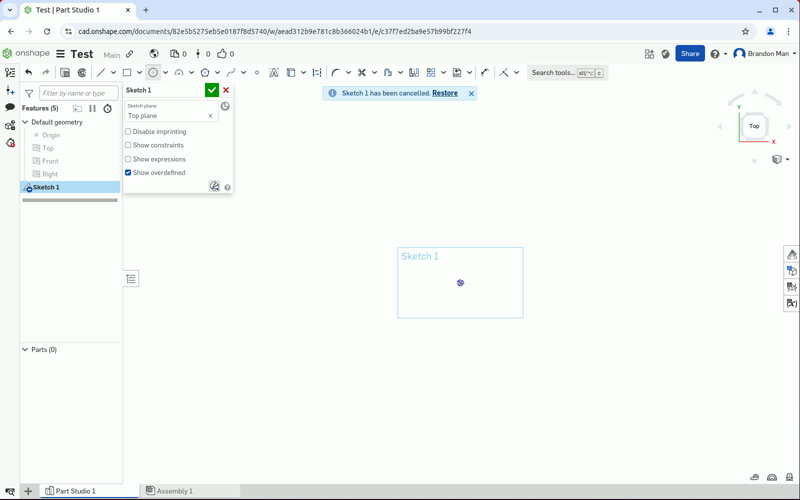
scroll(6)
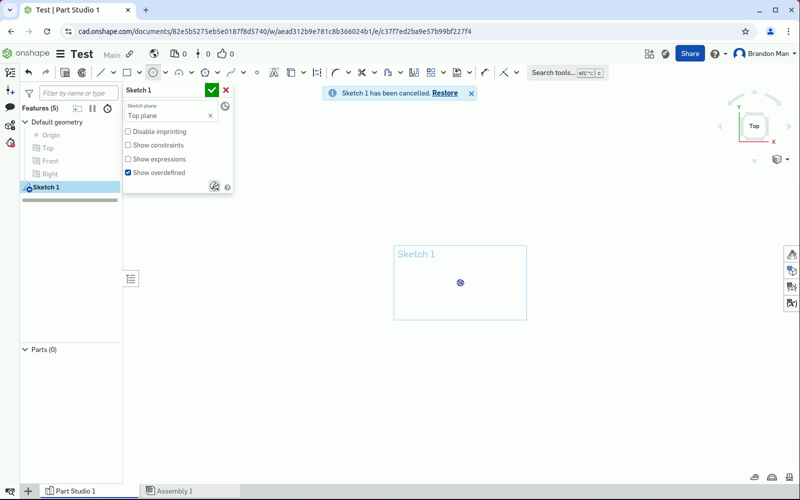
scroll(6)
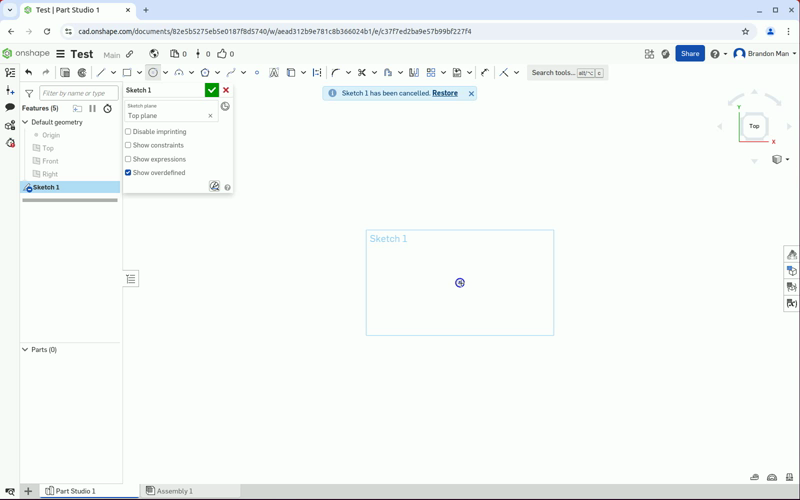
scroll(6)
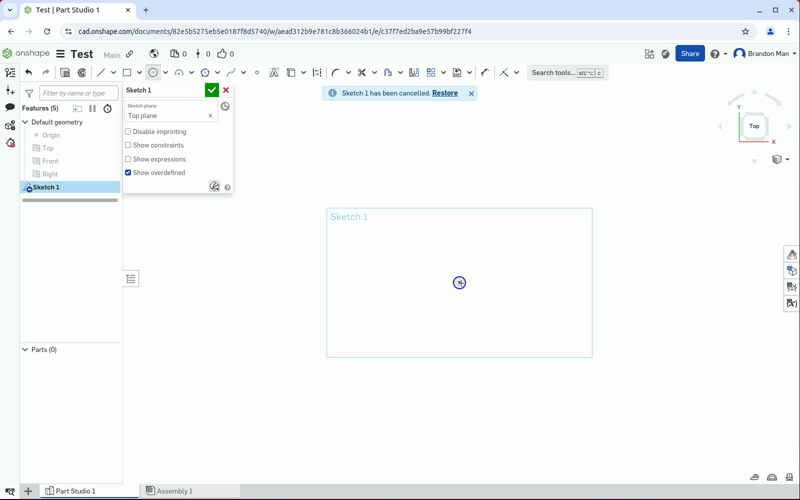
scroll(6)
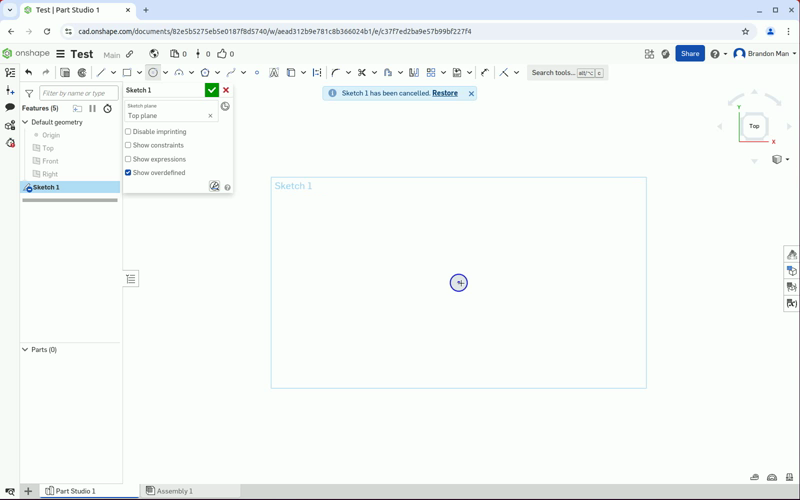
scroll(6)
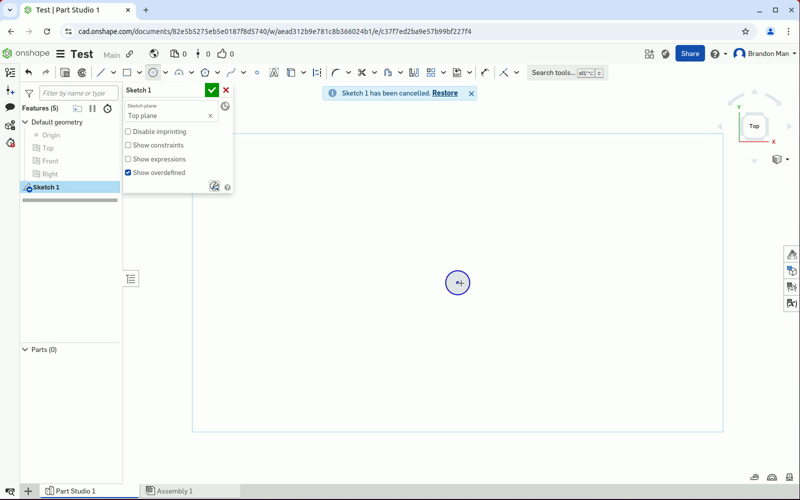
scroll(6)
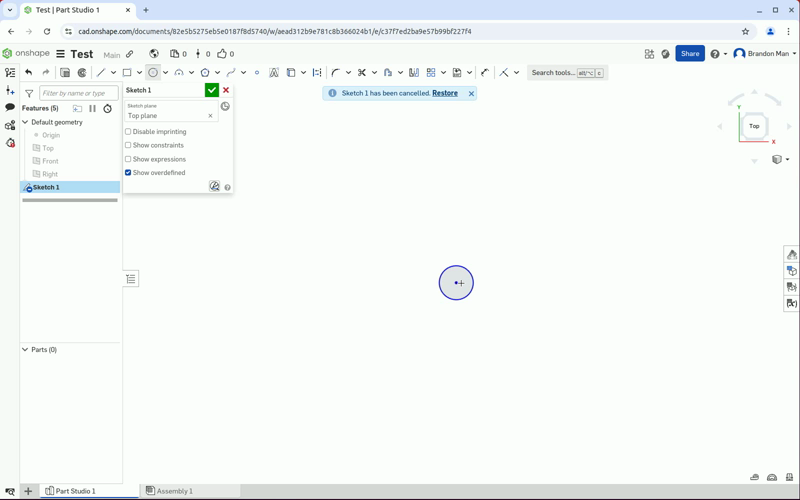
scroll(6)
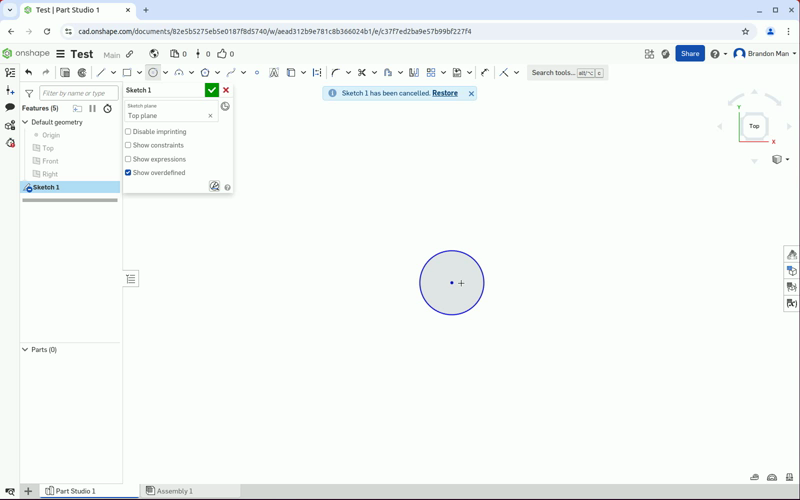
click(461, 282)
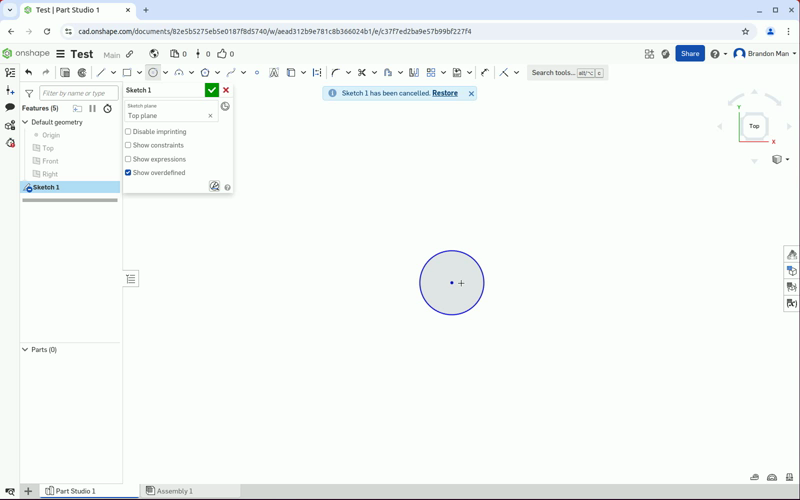
scroll(-6)
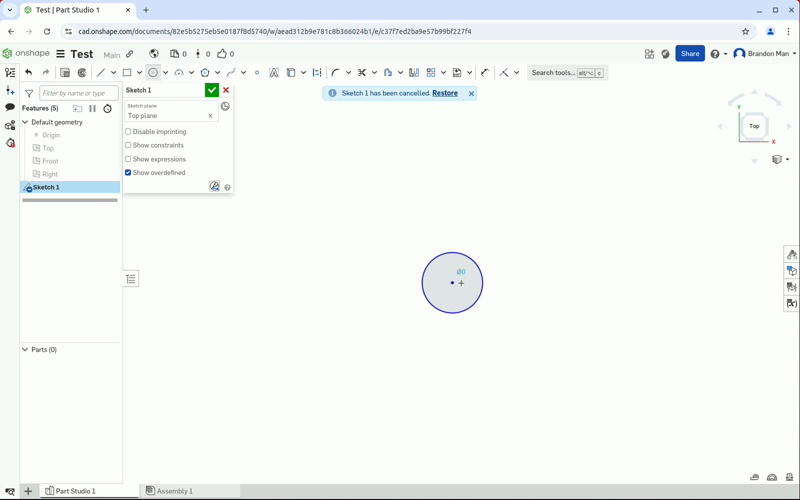
scroll(-6)
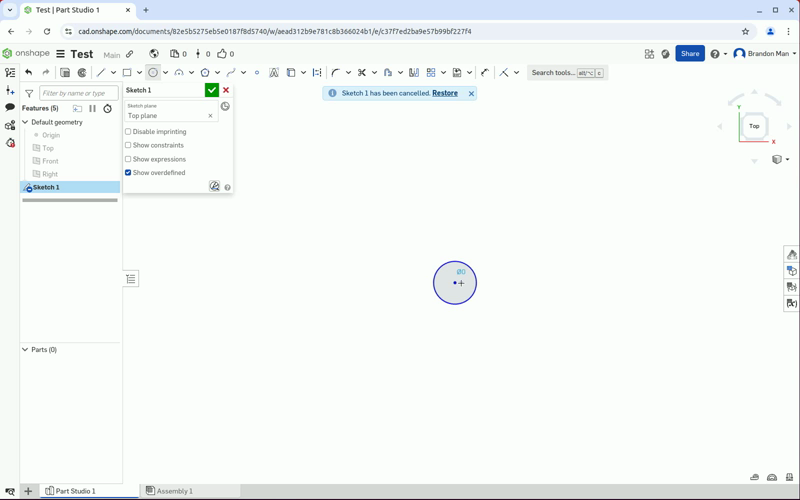
scroll(-6)
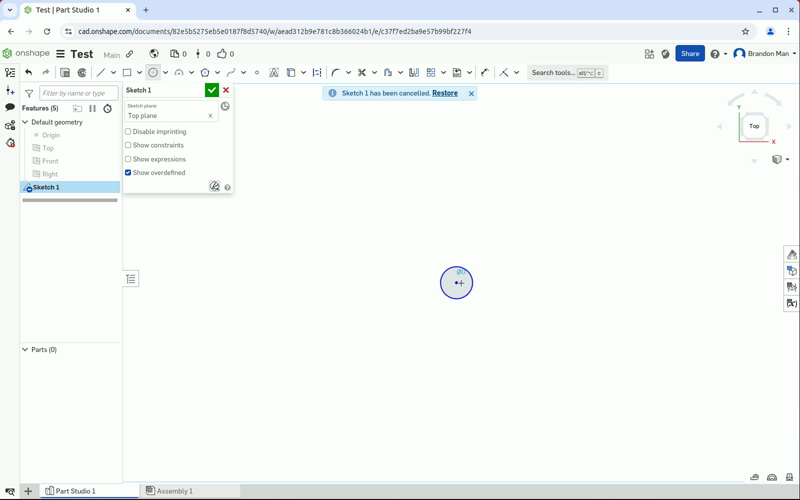
scroll(-6)
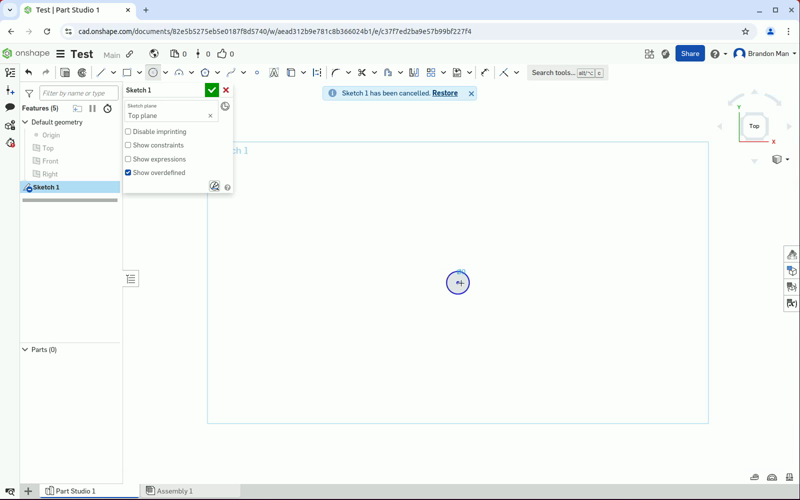
scroll(-6)
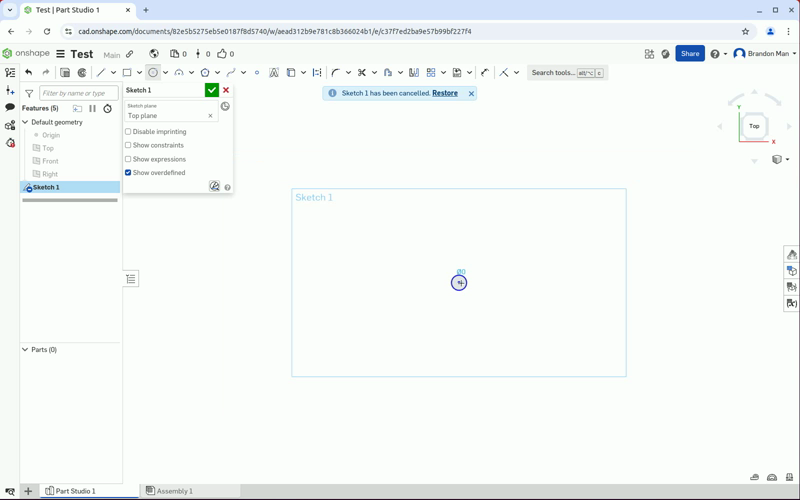
scroll(-6)
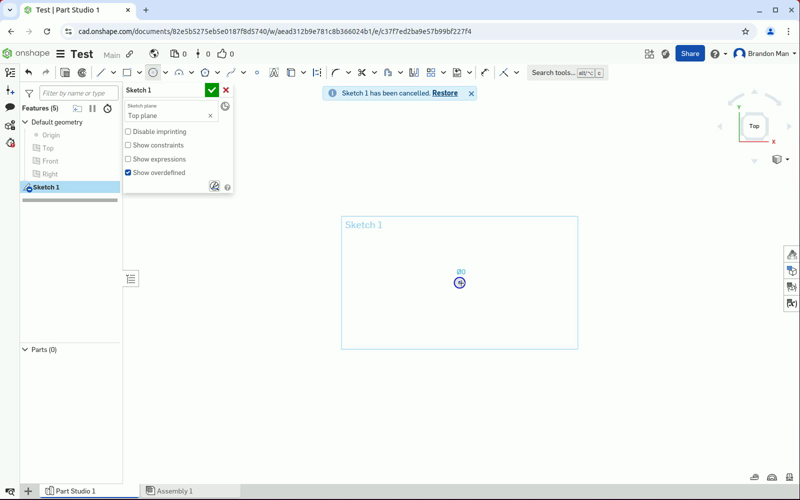
scroll(-6)
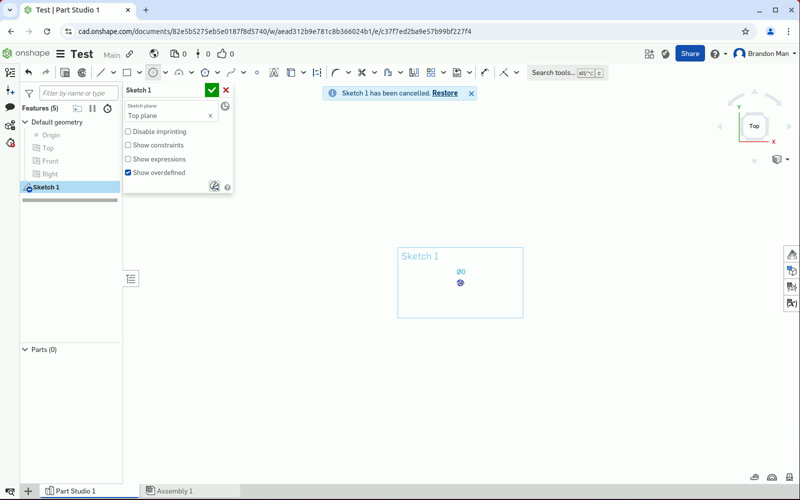
key_up(shift)
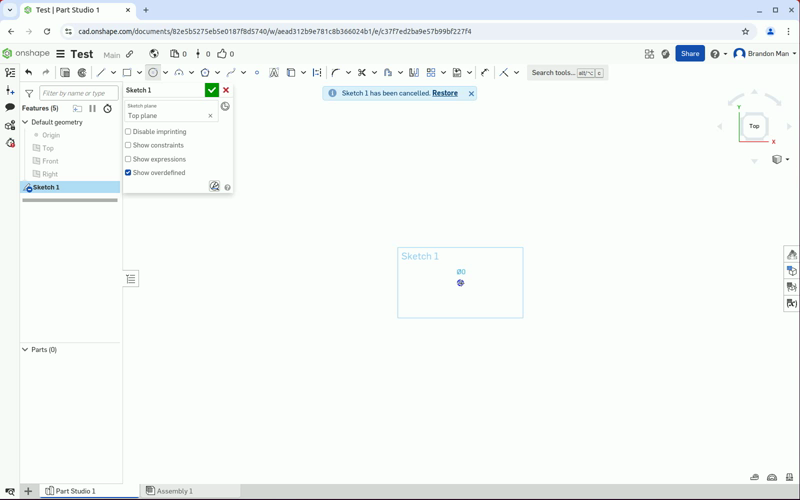
mouse_move(462, 282)
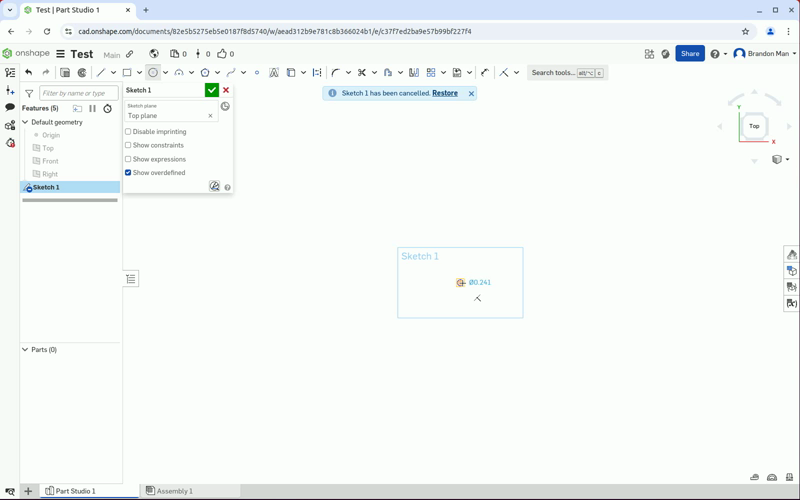
scroll(6)
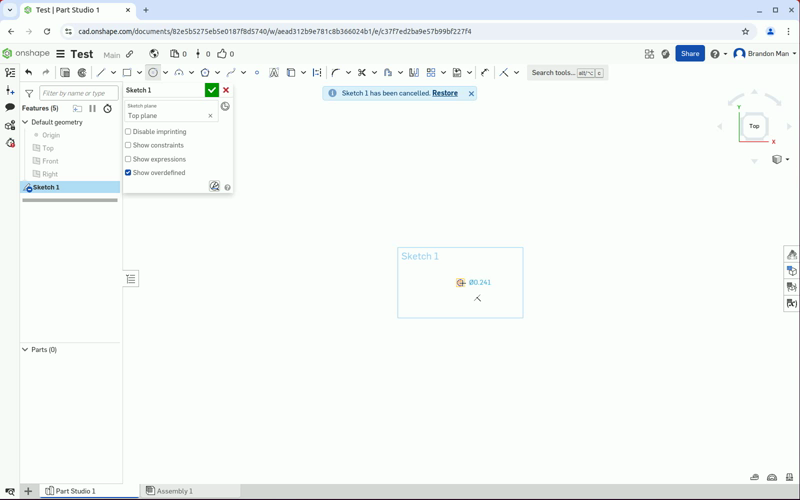
scroll(6)
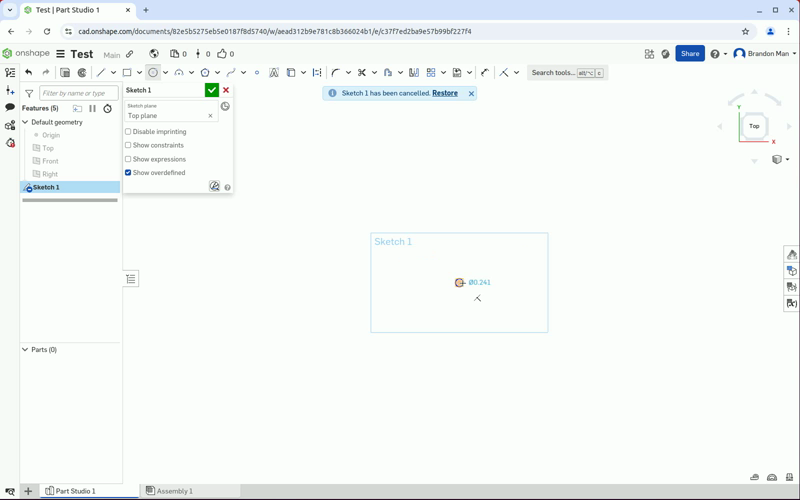
scroll(6)
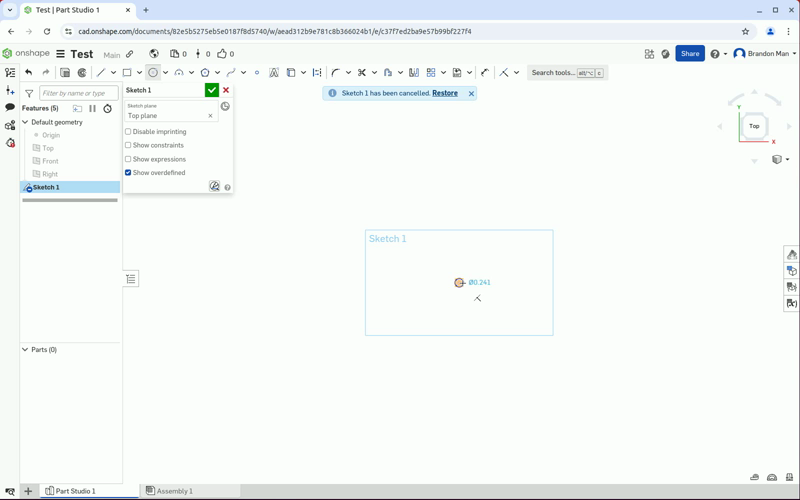
scroll(6)
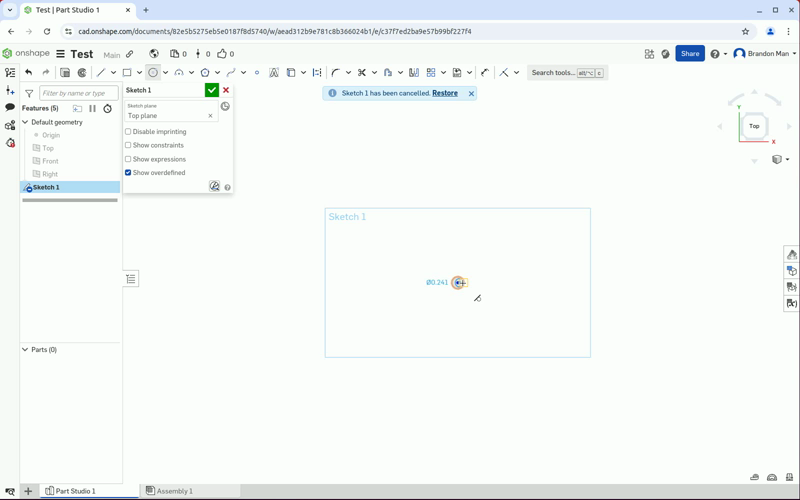
scroll(6)
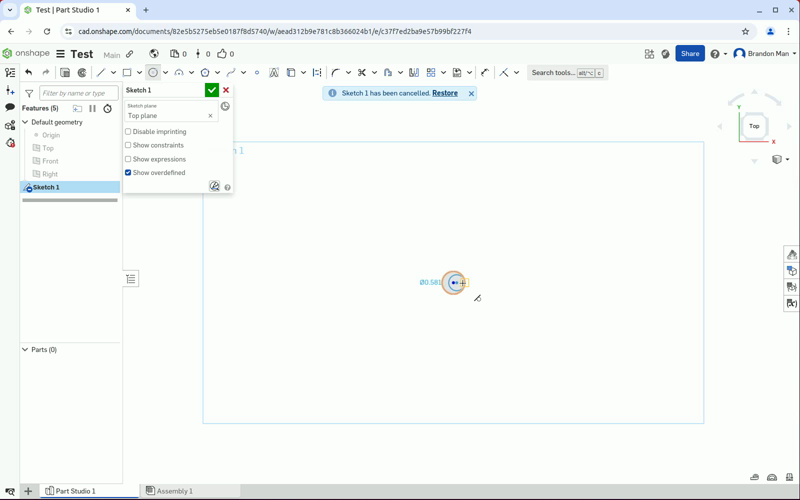
scroll(6)
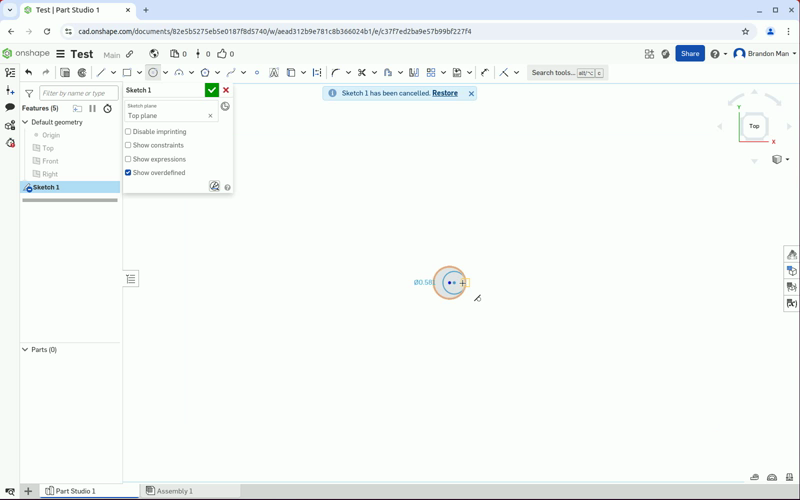
scroll(6)
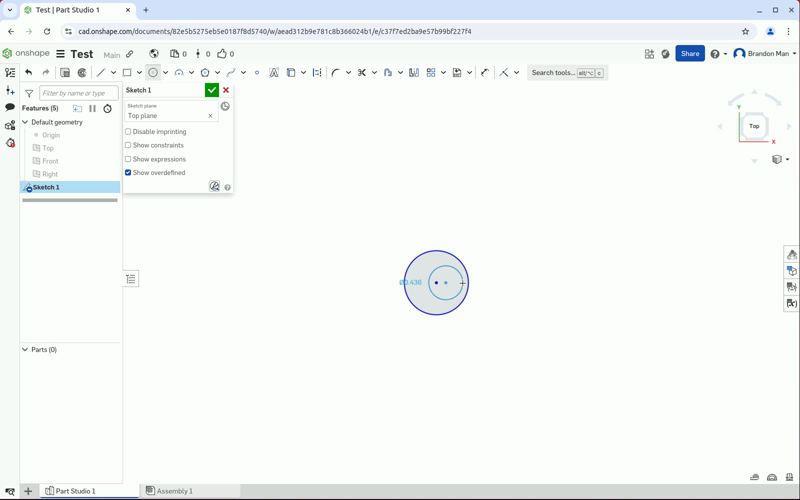
click(462, 282)
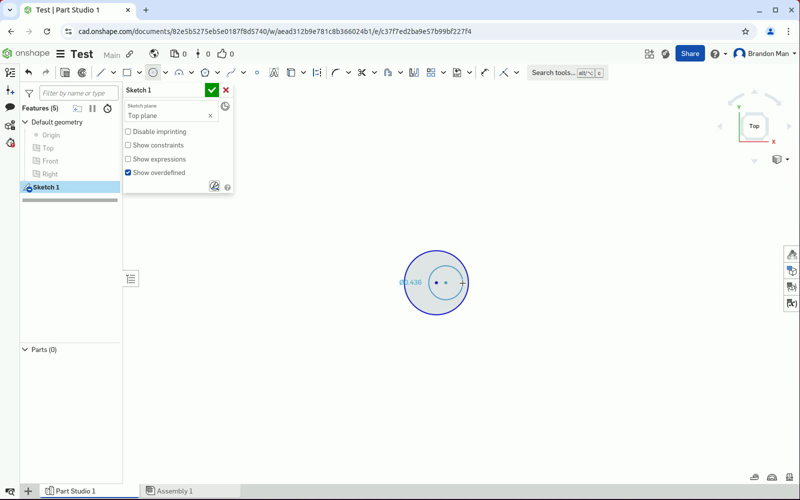
scroll(-6)
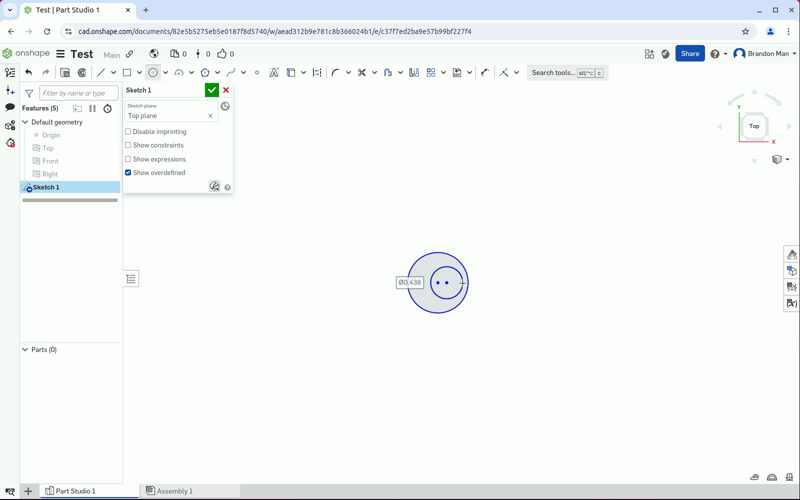
scroll(-6)
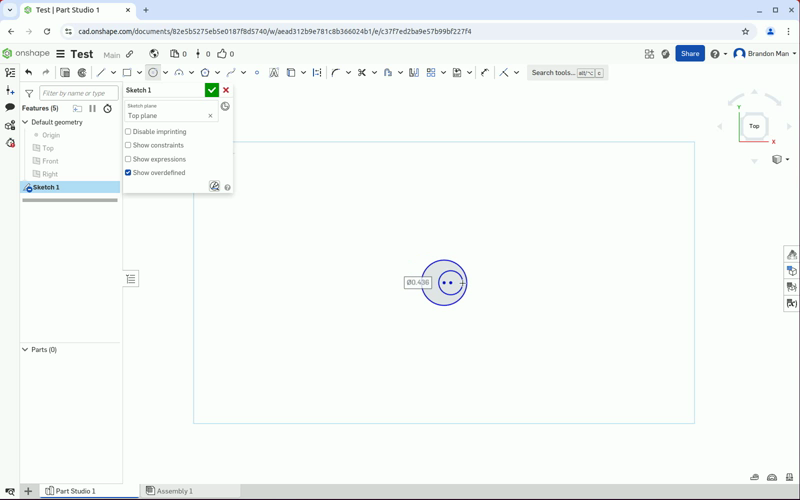
scroll(-6)
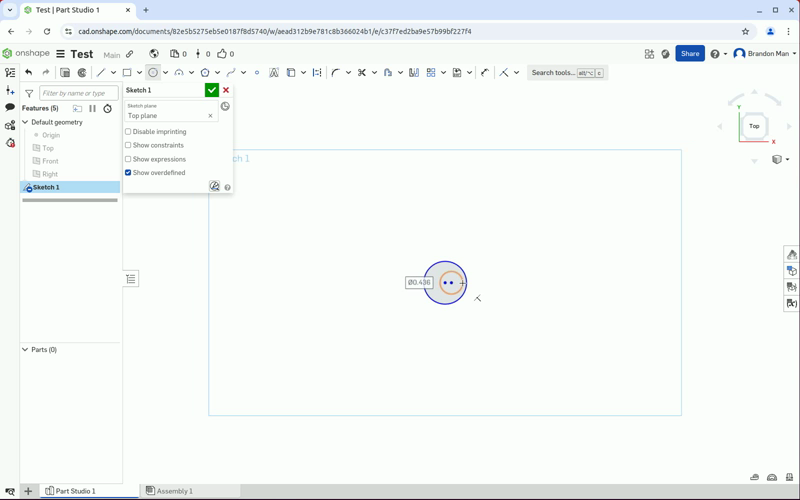
scroll(-6)
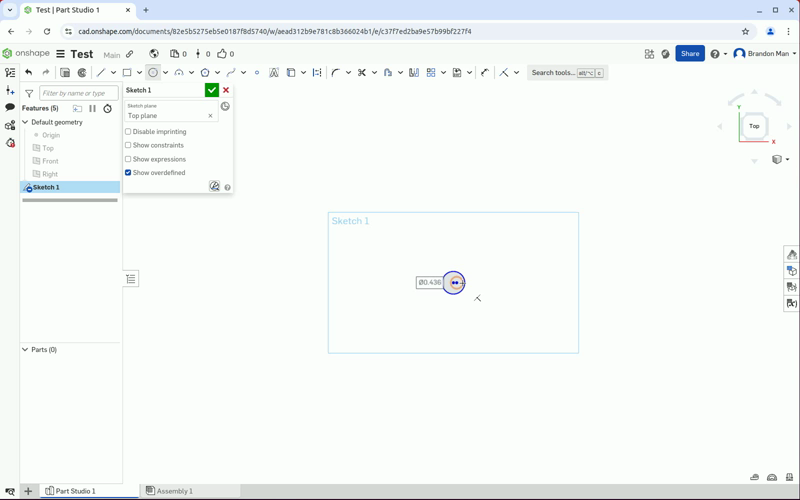
scroll(-6)
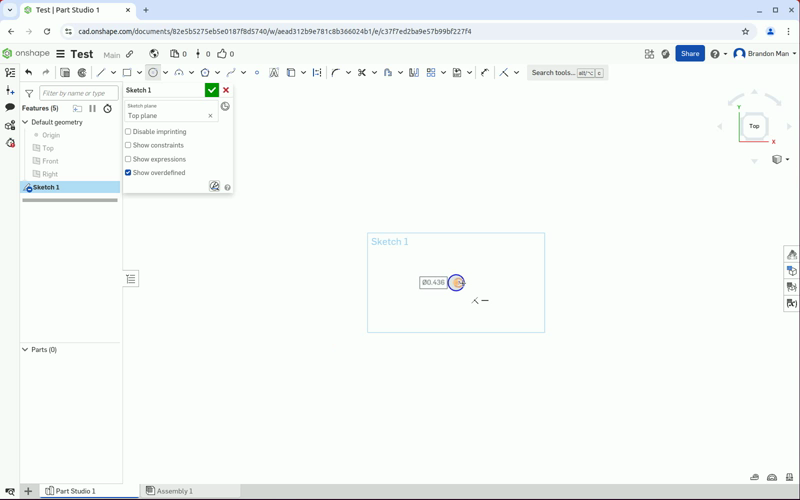
scroll(-6)
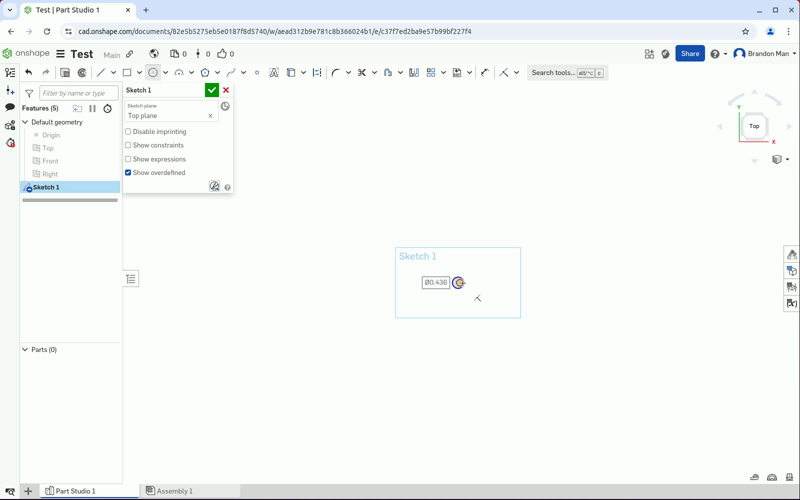
scroll(-6)
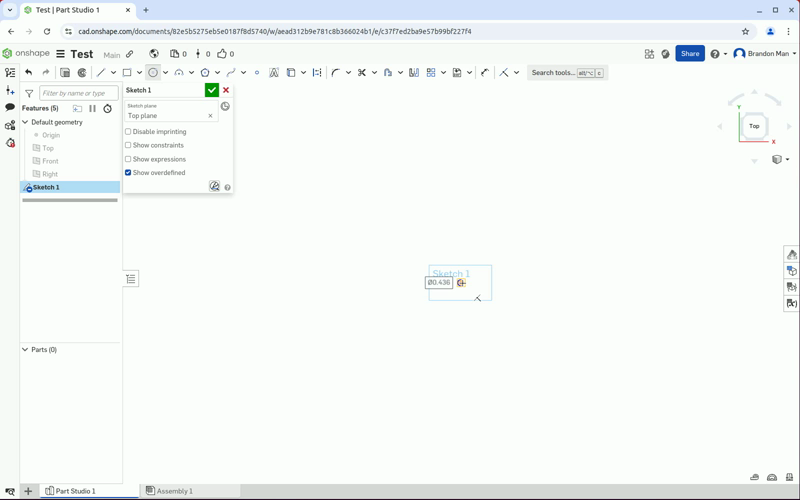
key(esc)
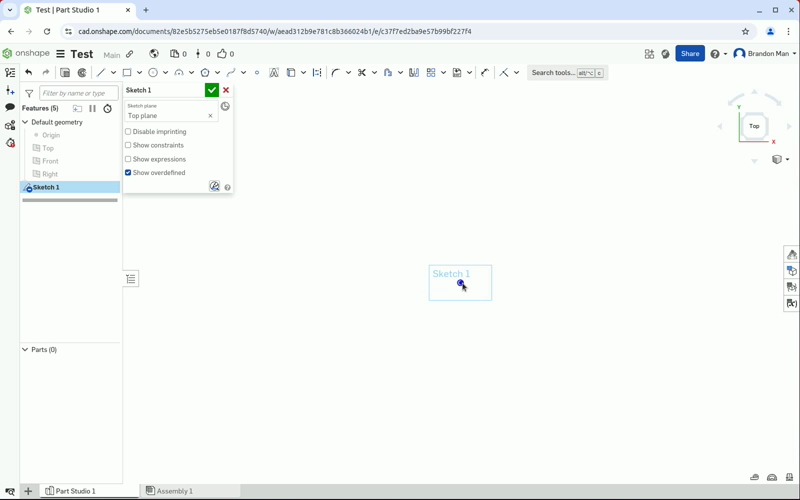
mouse_move(462, 283)
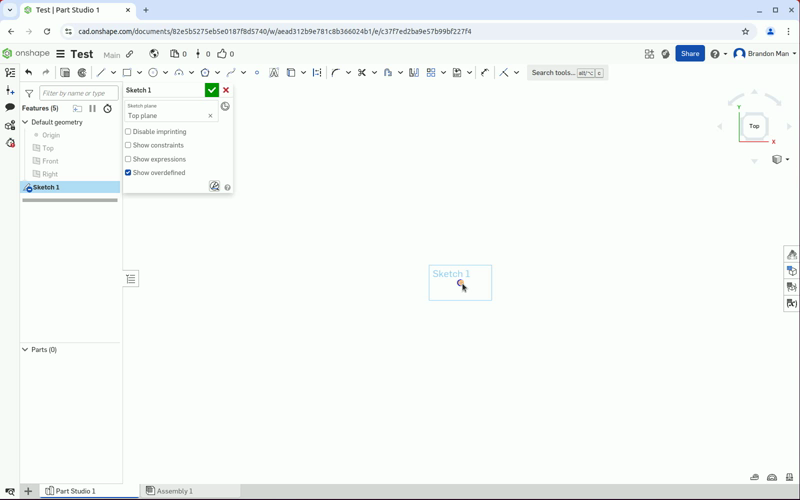
scroll(6)
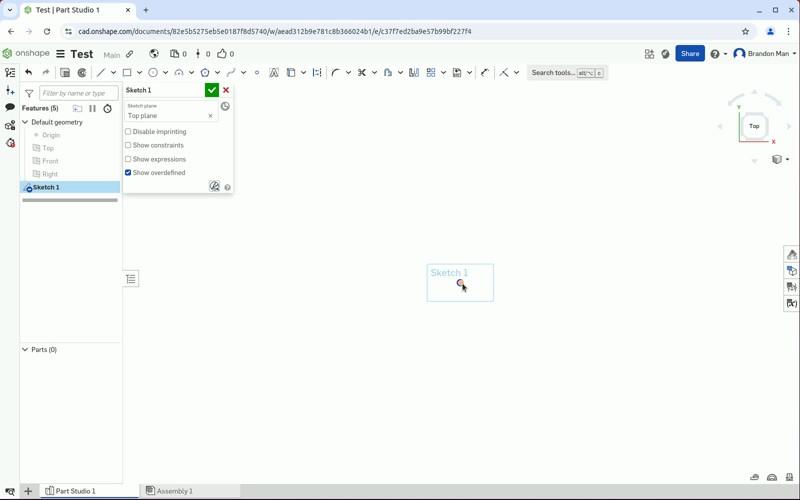
scroll(6)
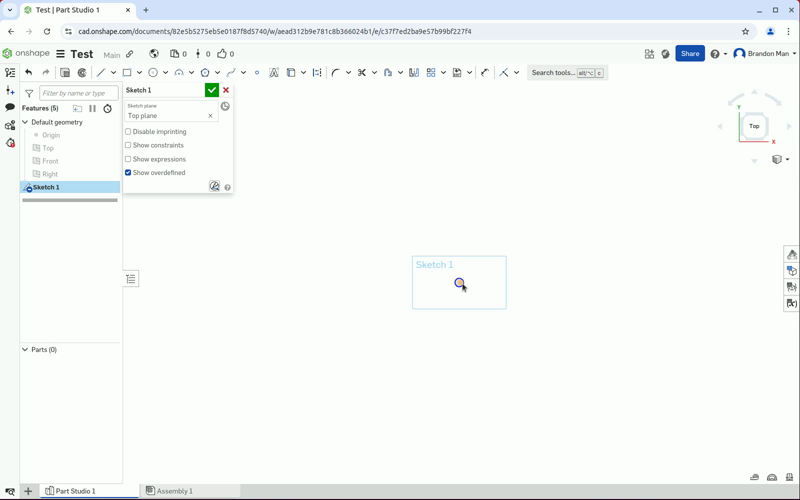
scroll(6)
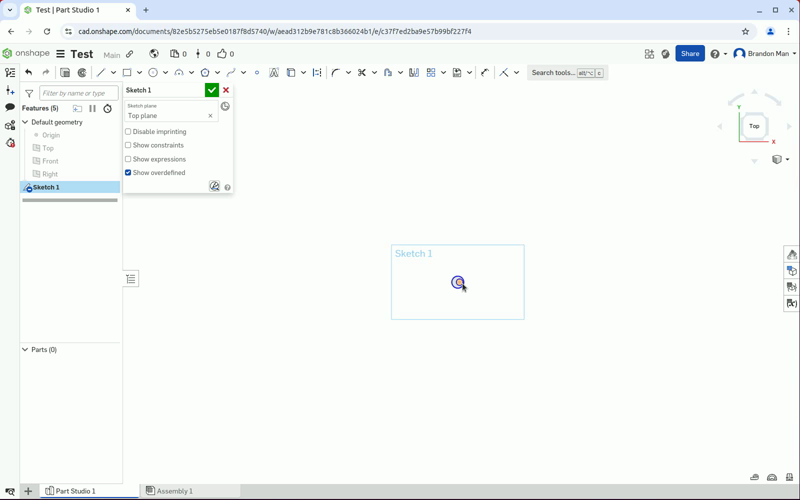
scroll(6)
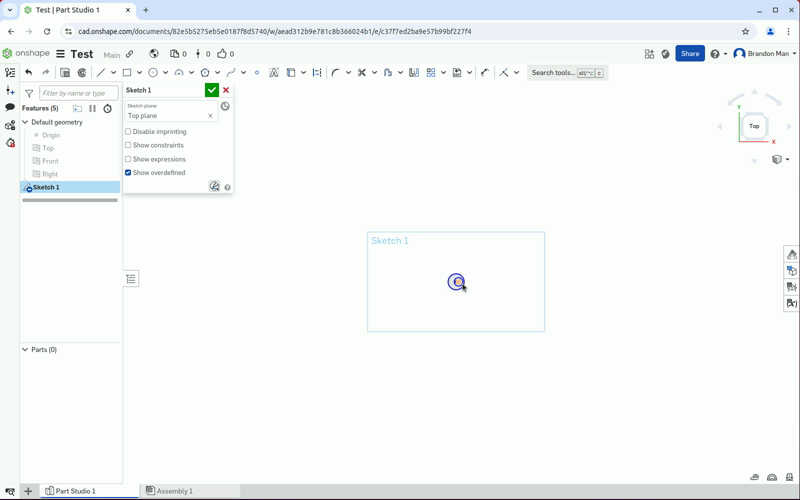
scroll(6)
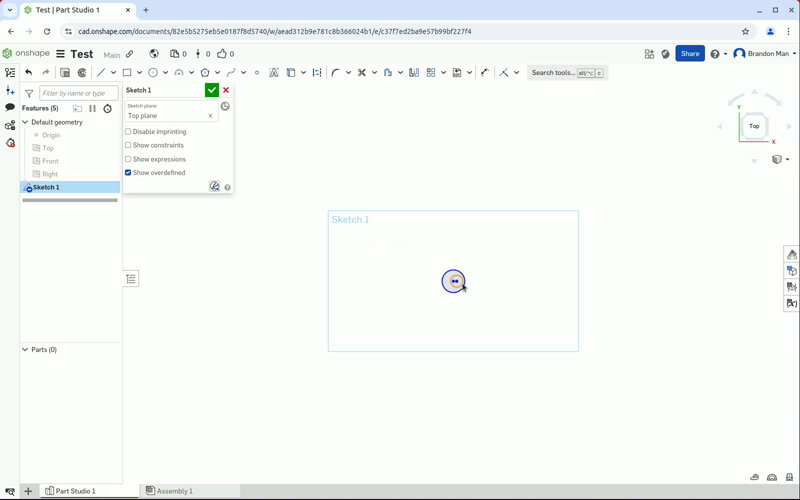
scroll(6)
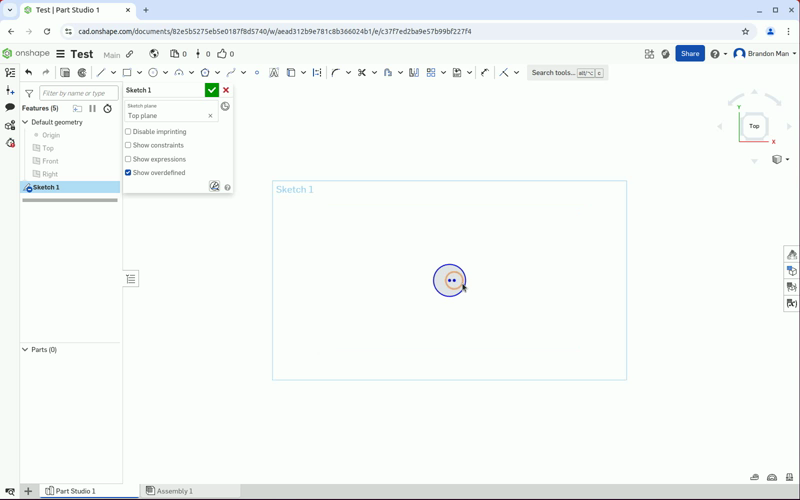
scroll(6)
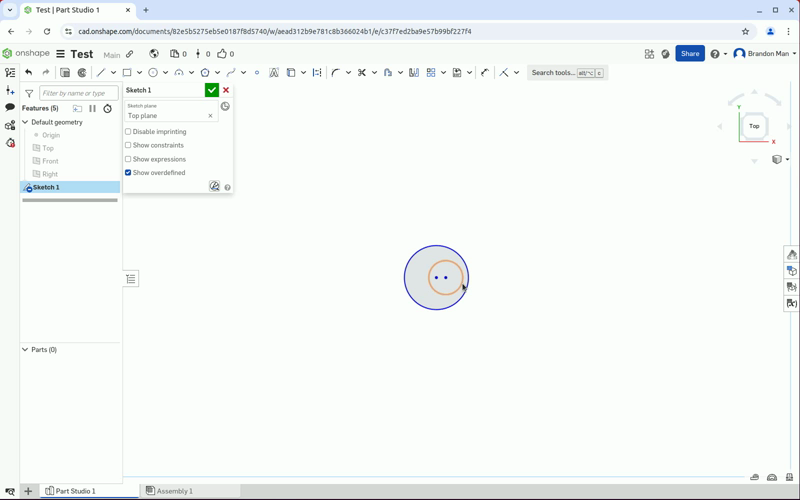
click(462, 283)
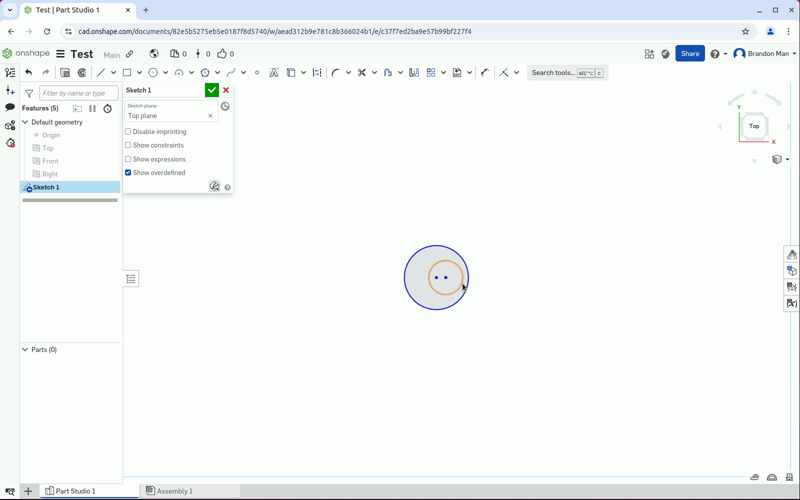
scroll(-6)
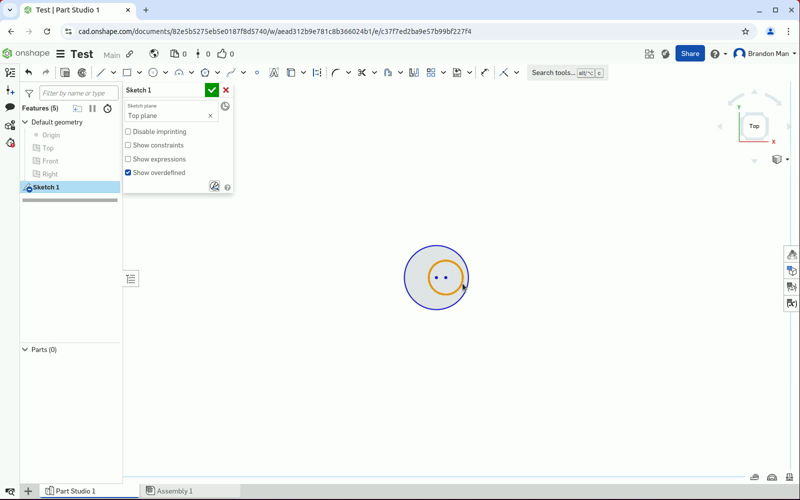
scroll(-6)
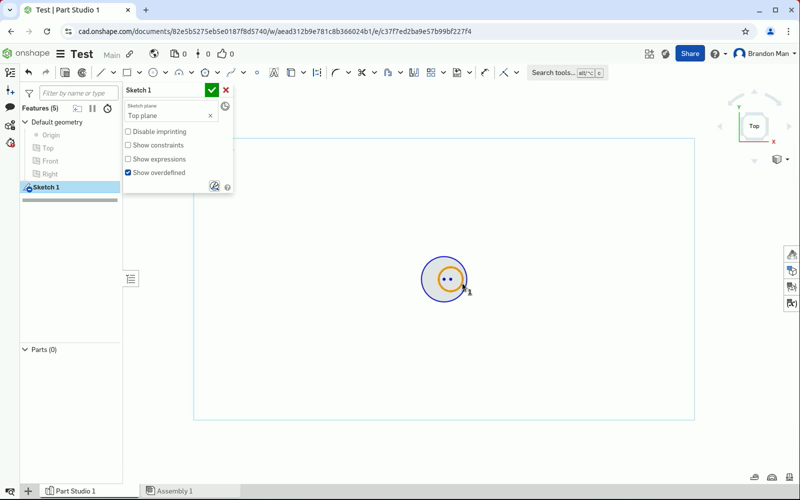
scroll(-6)
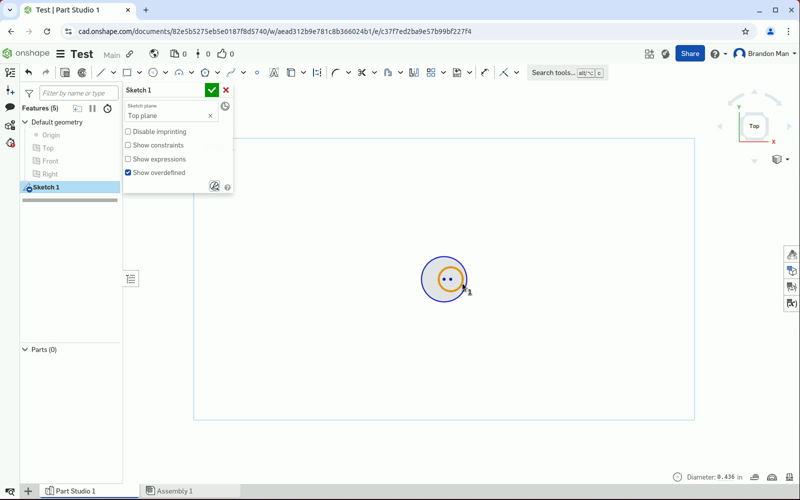
scroll(-6)
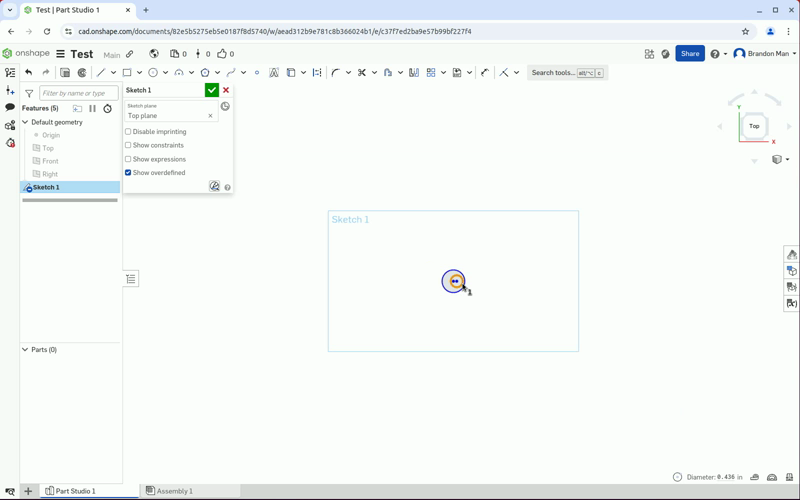
scroll(-6)
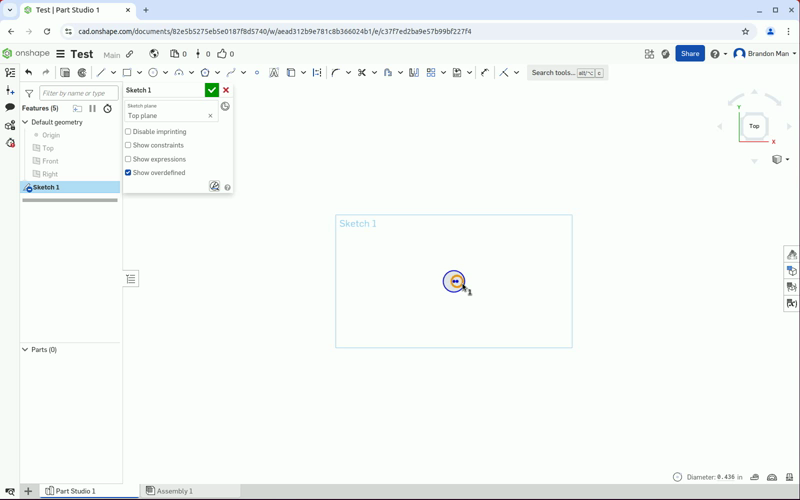
scroll(-6)
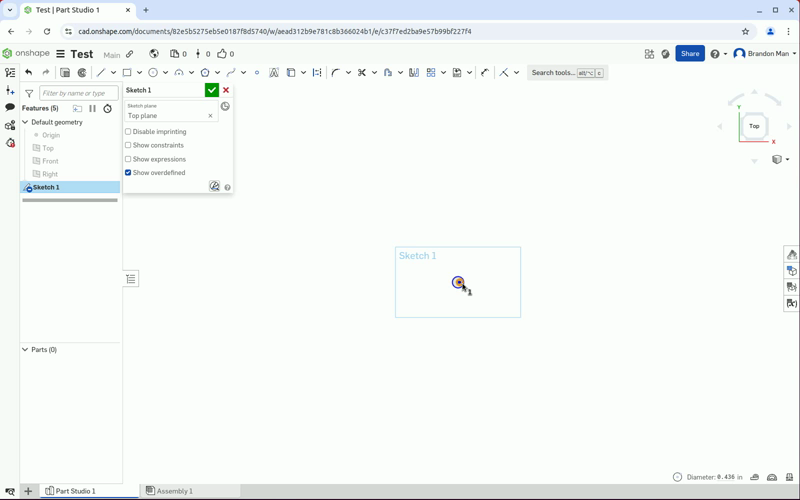
scroll(-6)
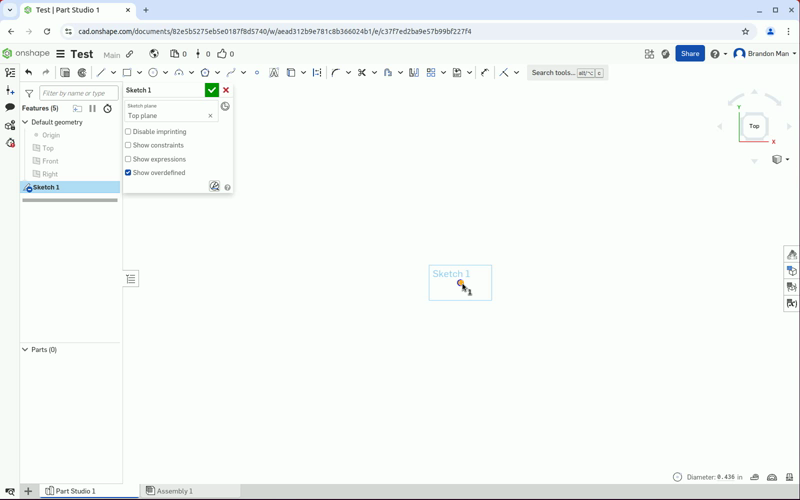
mouse_move(73, 352)
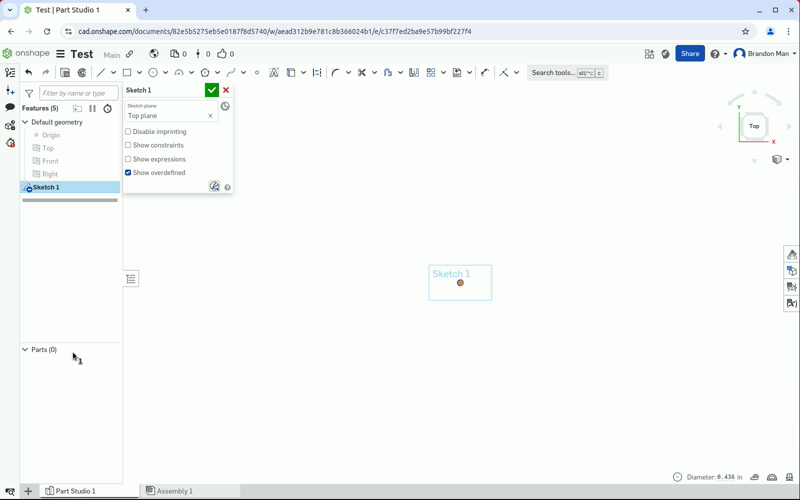
key(shift+y)
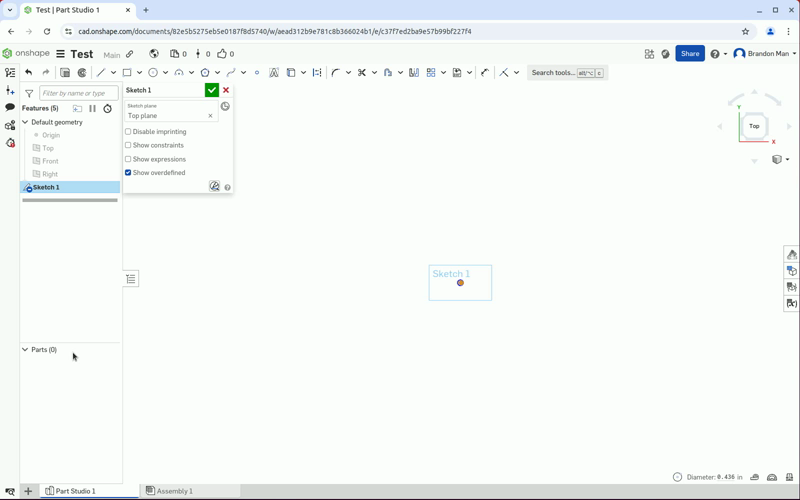
key(shift+e)
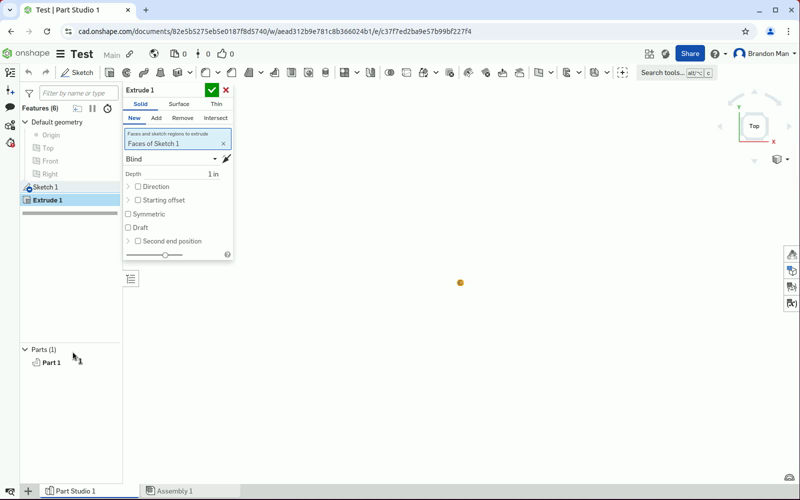
mouse_move(143, 106)
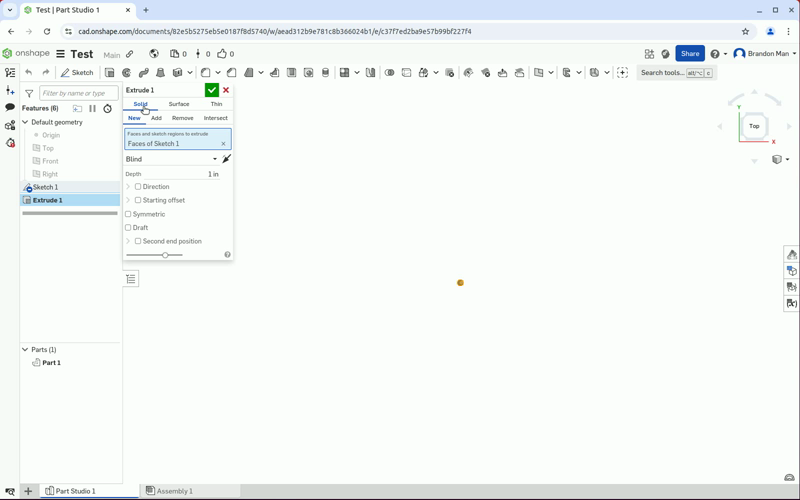
click(143, 106)
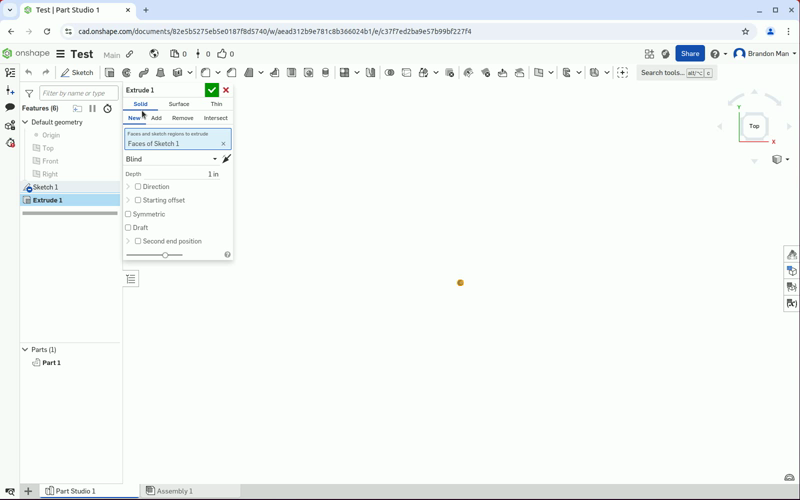
mouse_move(137, 120)
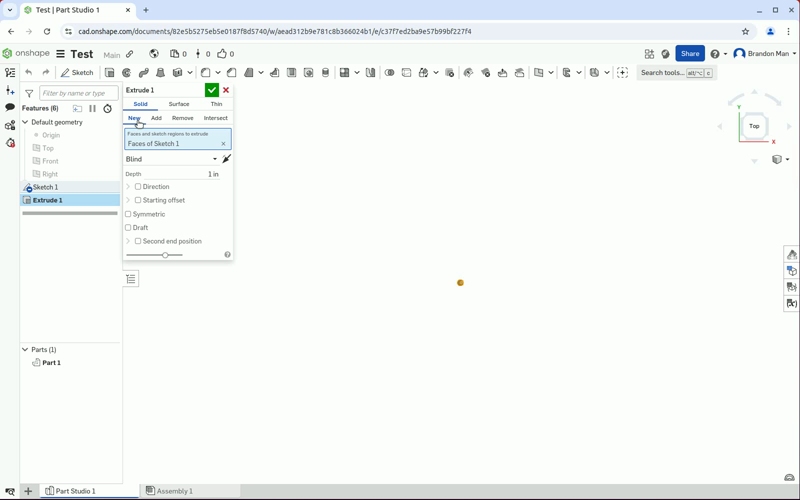
click(137, 120)
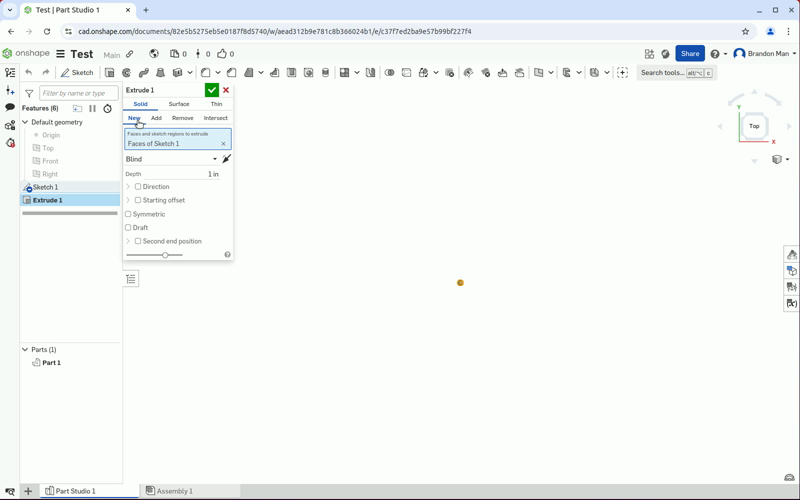
key(tab, 4)
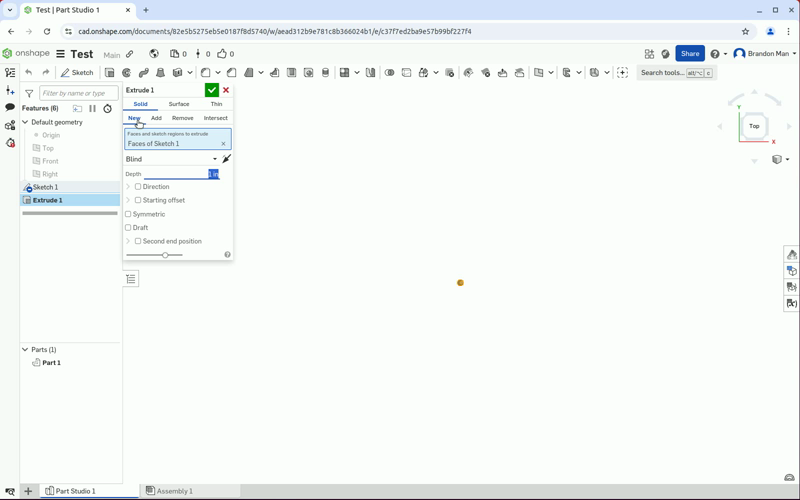
text(23.108)
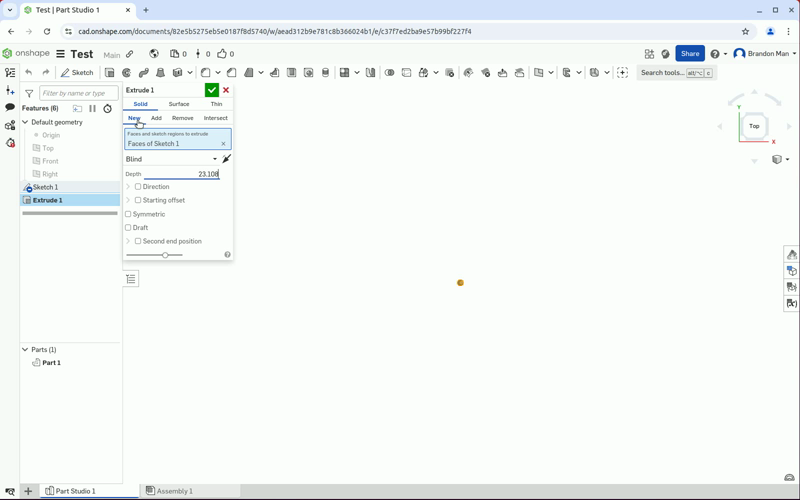
key(enter)
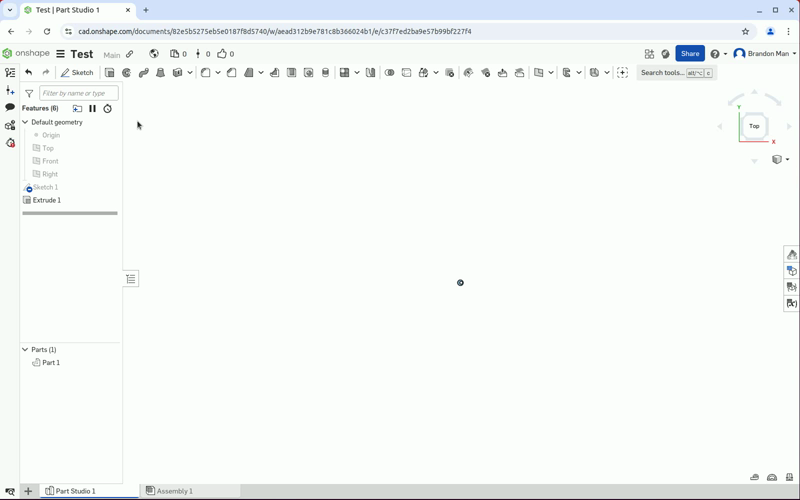
key(shift+h)
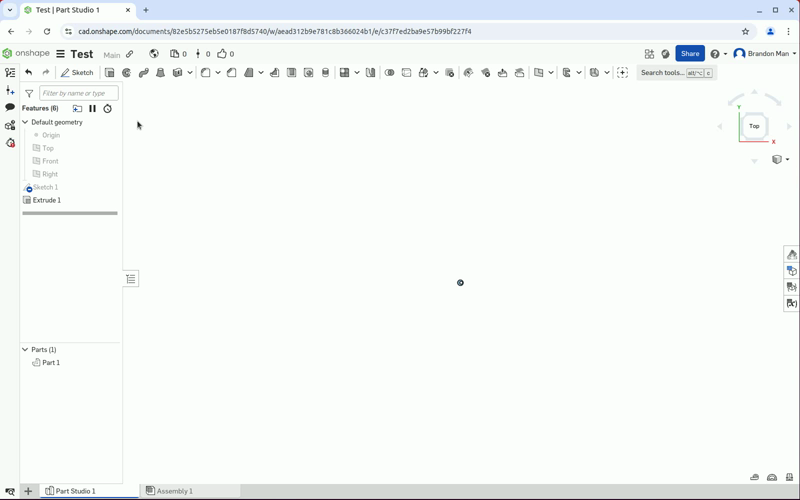
key(shift+h)
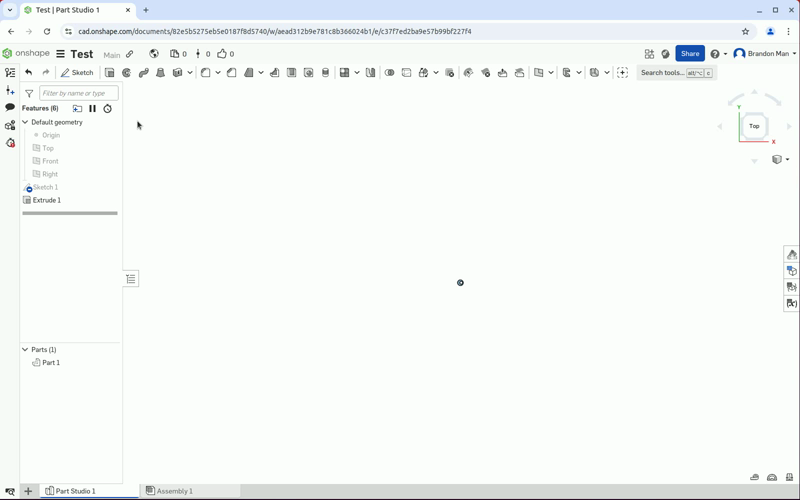
mouse_move(73, 189)
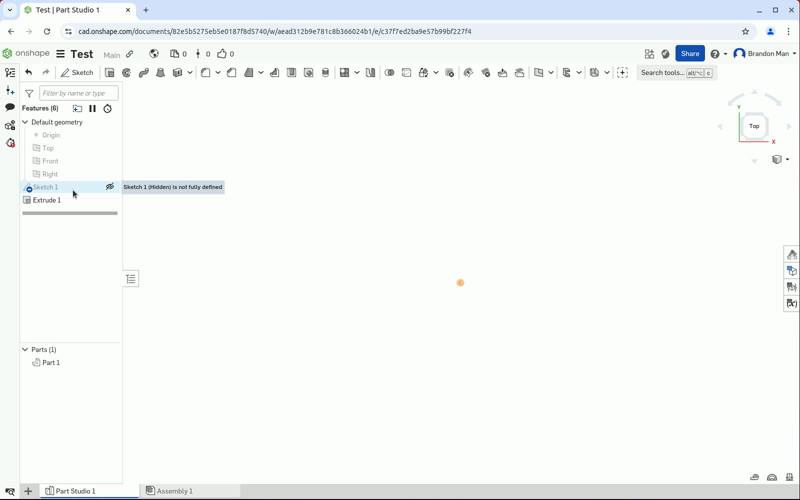
click(73, 189)
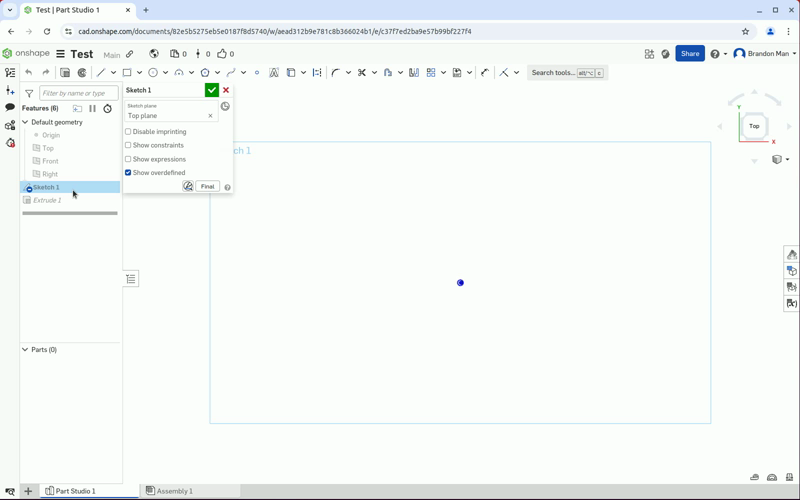
mouse_move(229, 92)
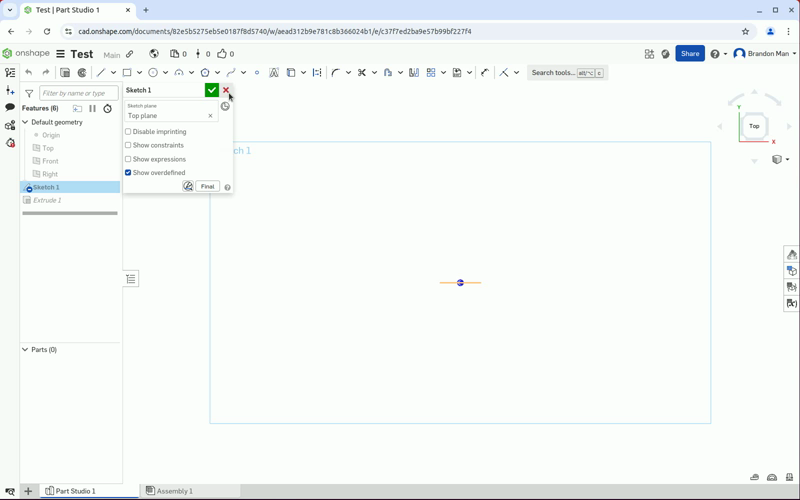
click(229, 92)
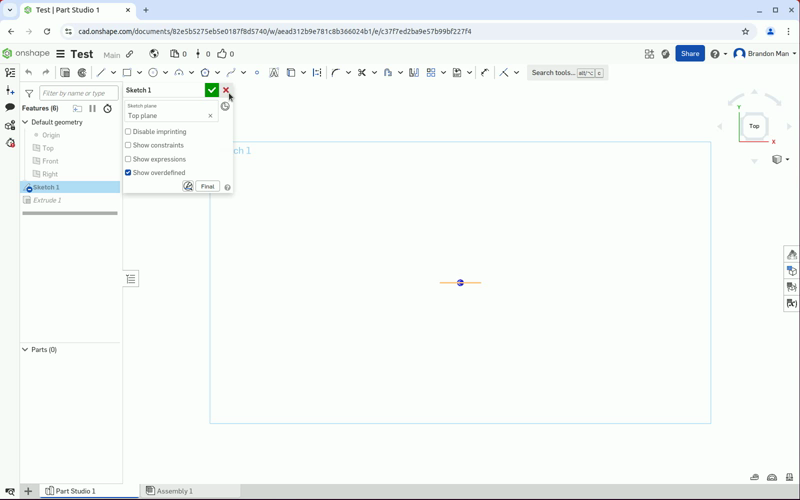
key(shift+s)
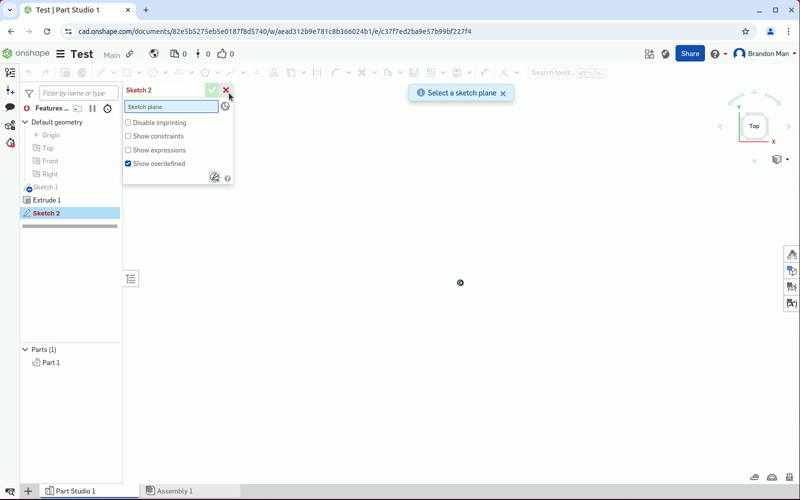
mouse_move(73, 150)
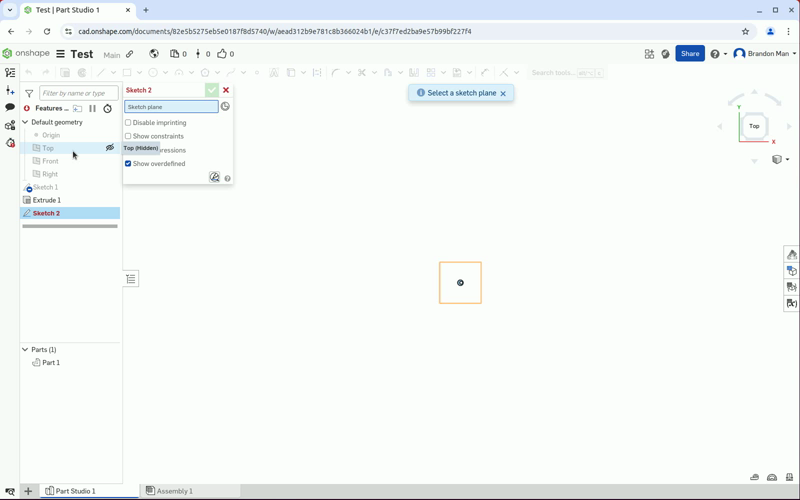
click(73, 150)
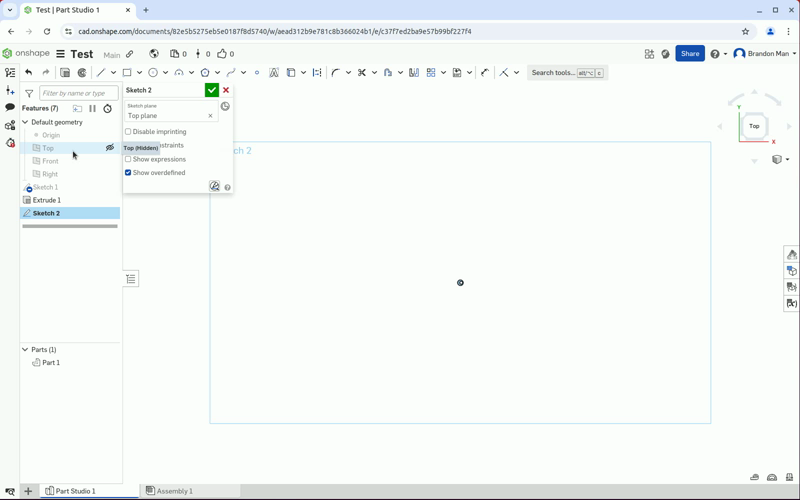
mouse_move(73, 352)
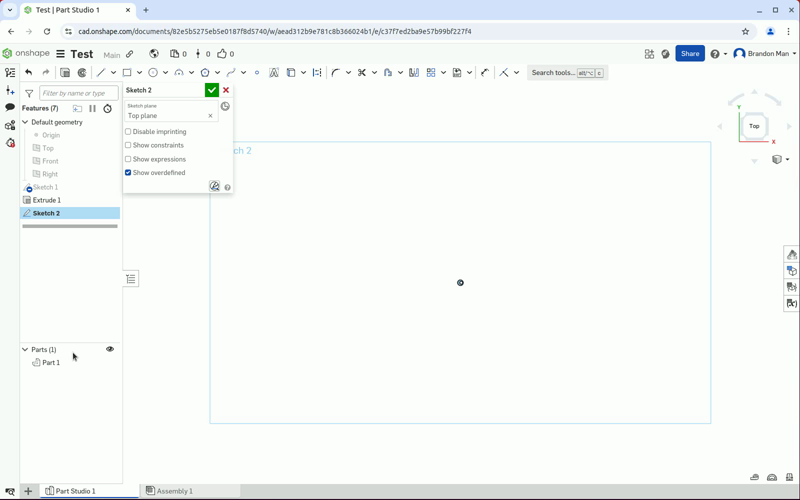
key(y)
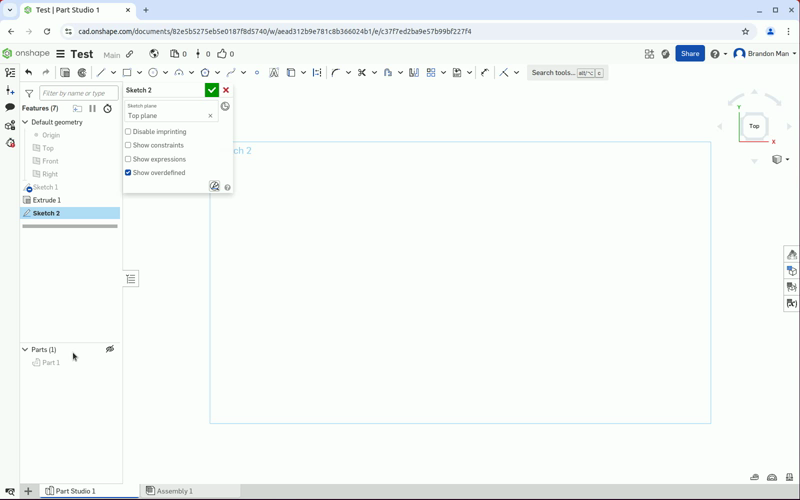
key(c)
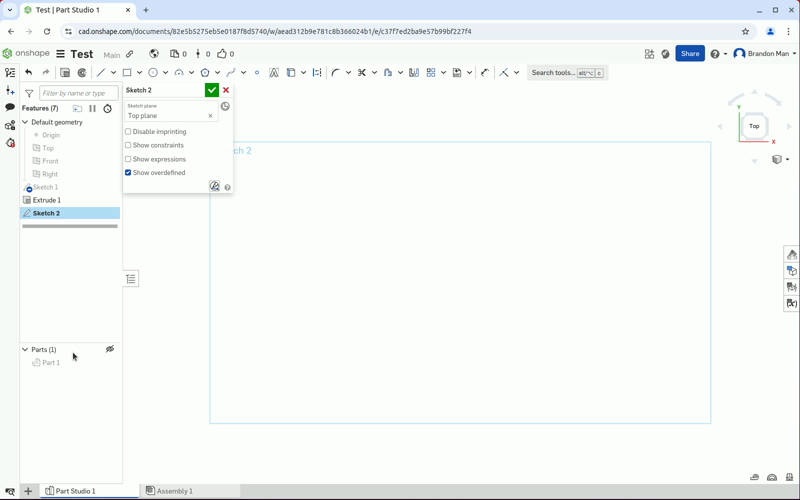
key_down(shift)
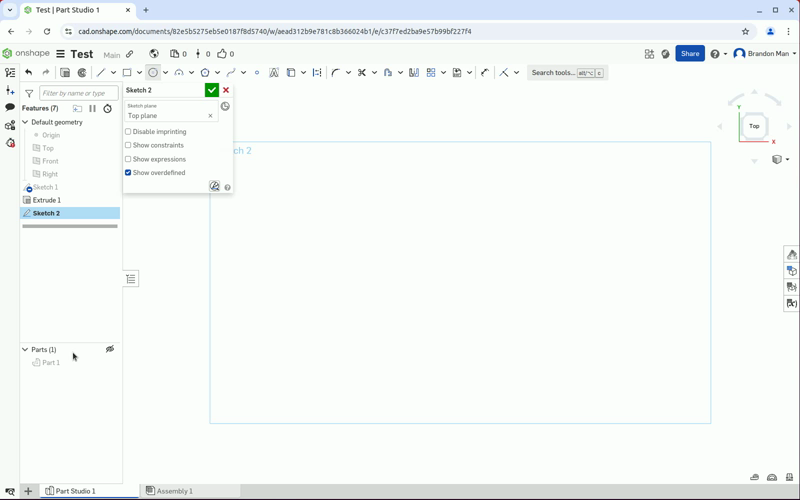
mouse_move(461, 278)
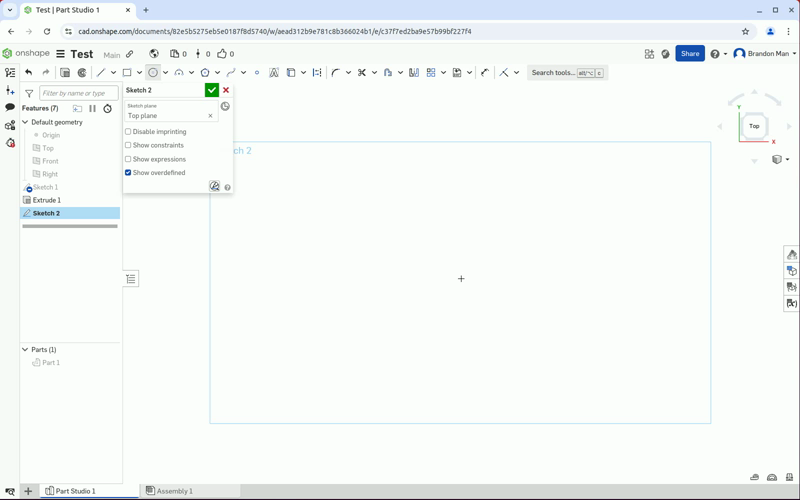
click(461, 278)
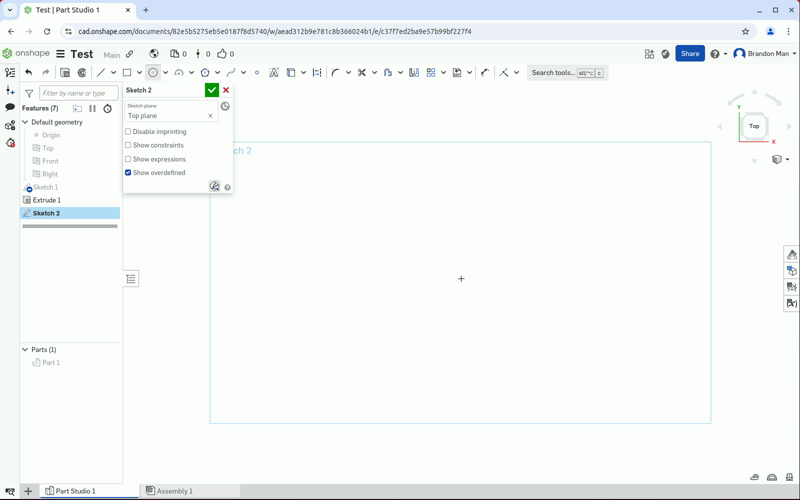
key_up(shift)
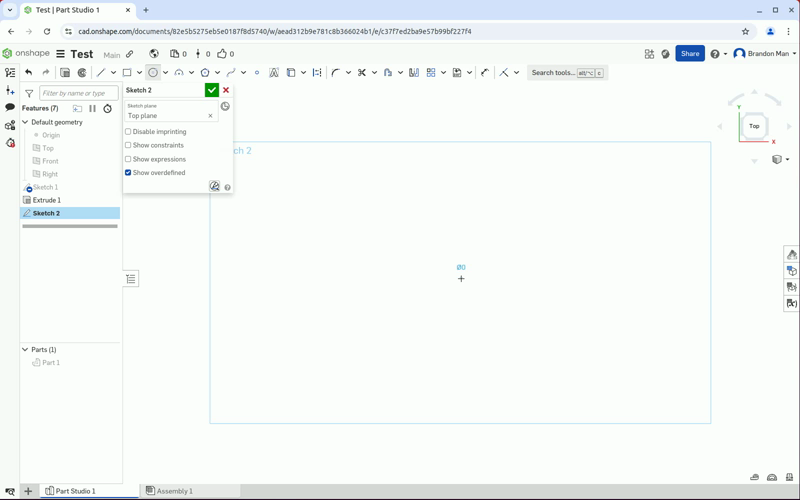
mouse_move(463, 278)
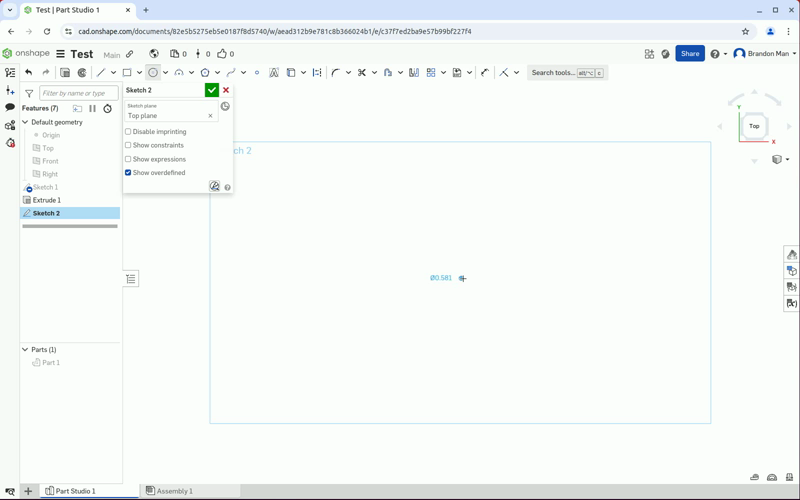
scroll(6)
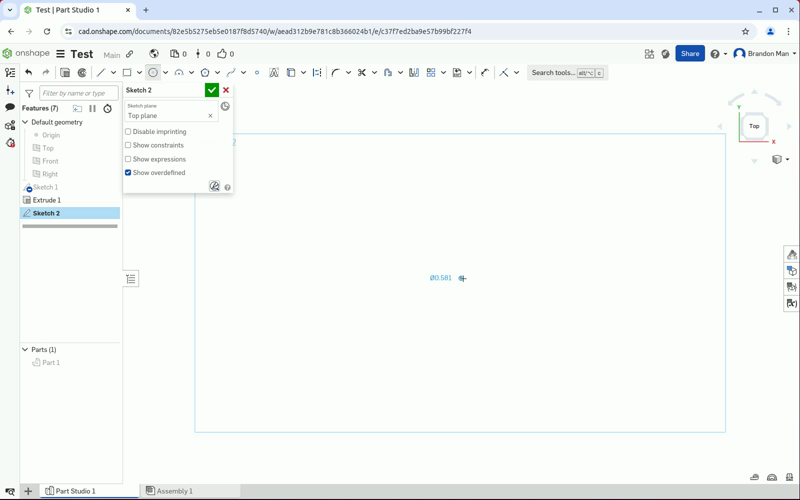
scroll(6)
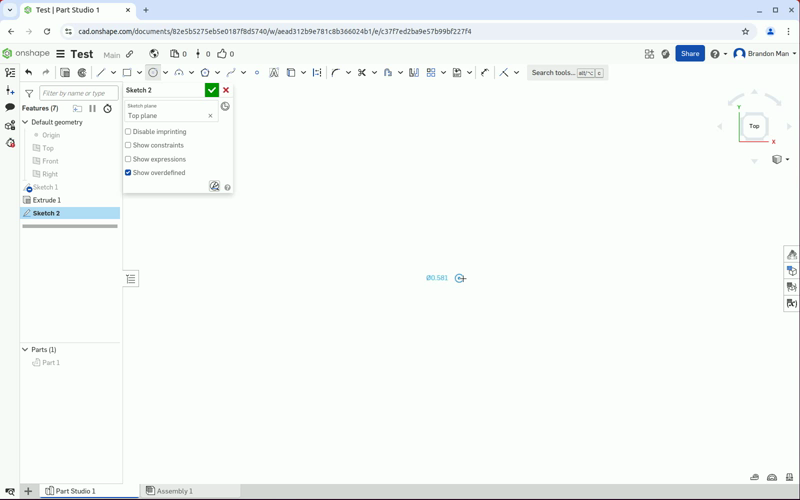
scroll(6)
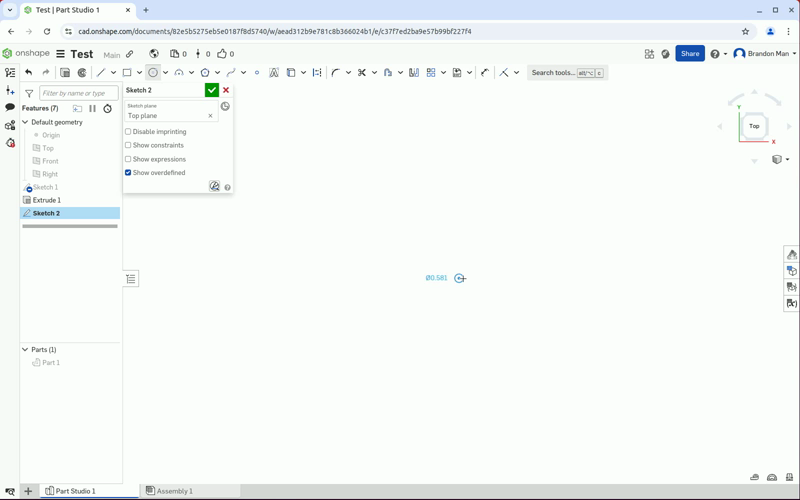
scroll(6)
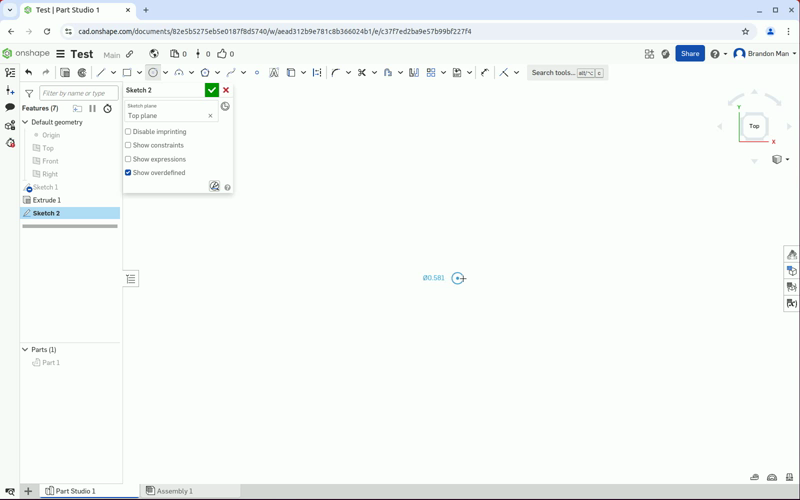
scroll(6)
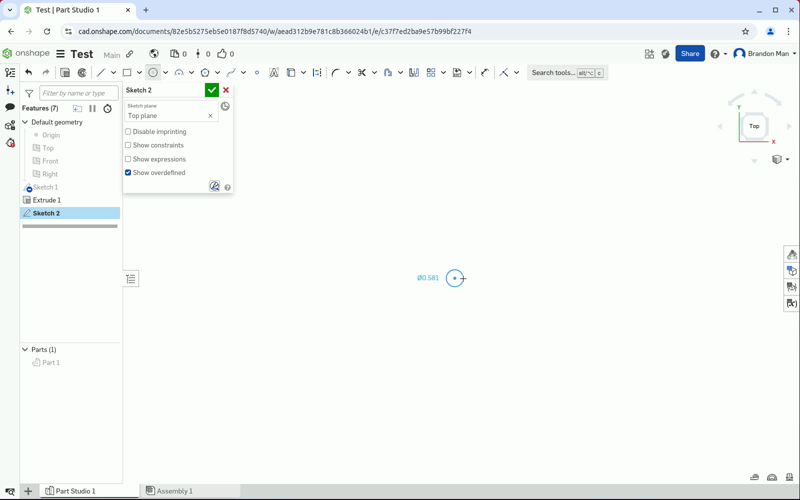
scroll(6)
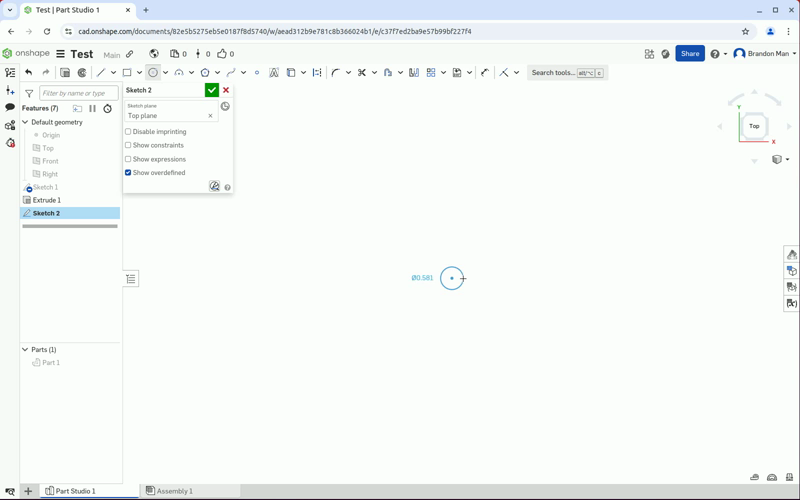
scroll(6)
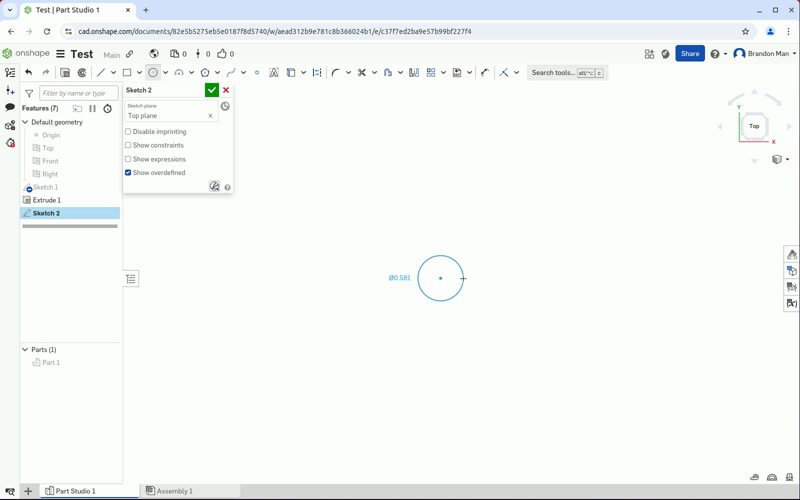
click(463, 278)
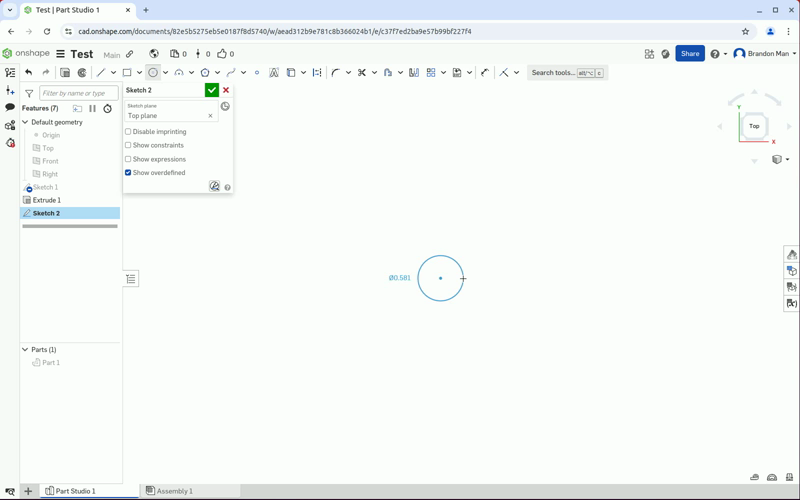
scroll(-6)
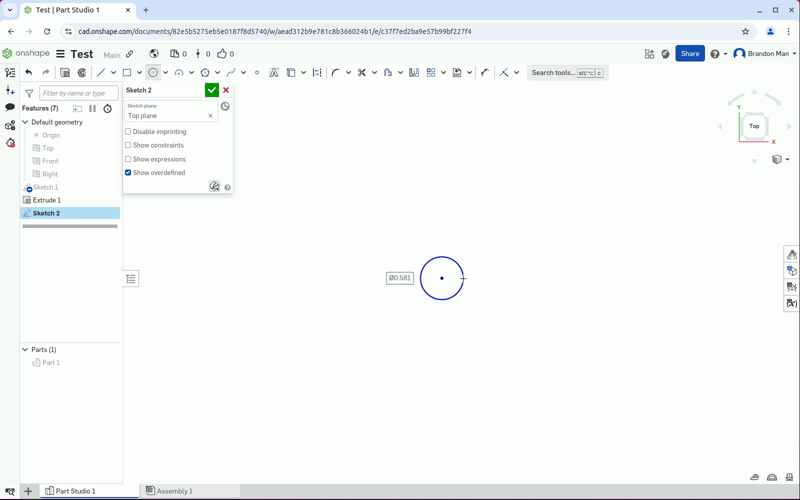
scroll(-6)
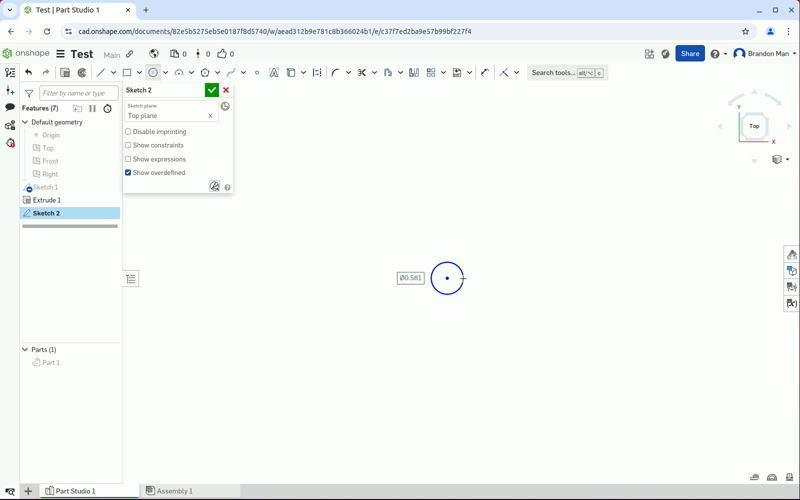
scroll(-6)
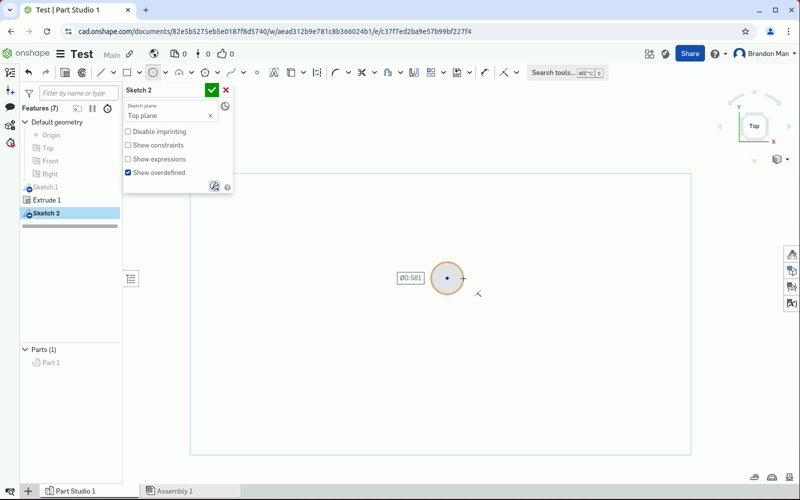
scroll(-6)
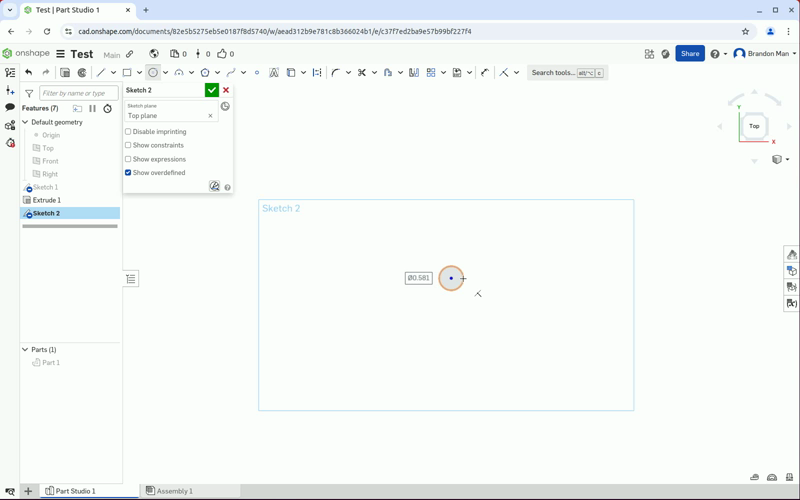
scroll(-6)
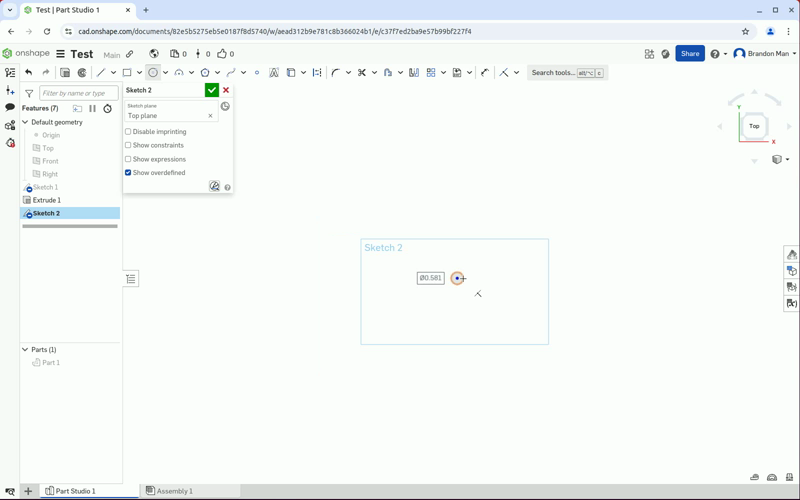
scroll(-6)
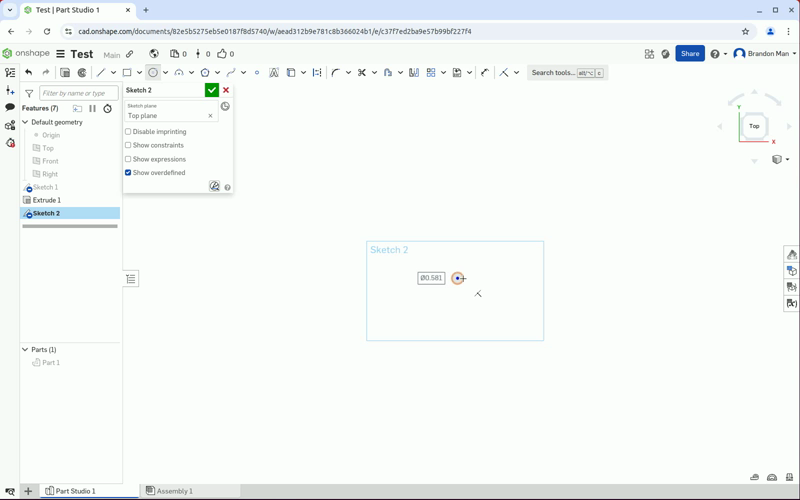
scroll(-6)
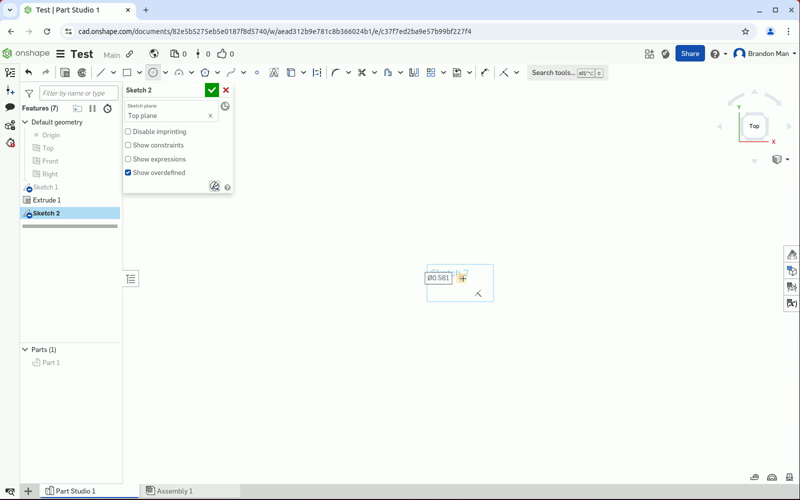
key(esc)
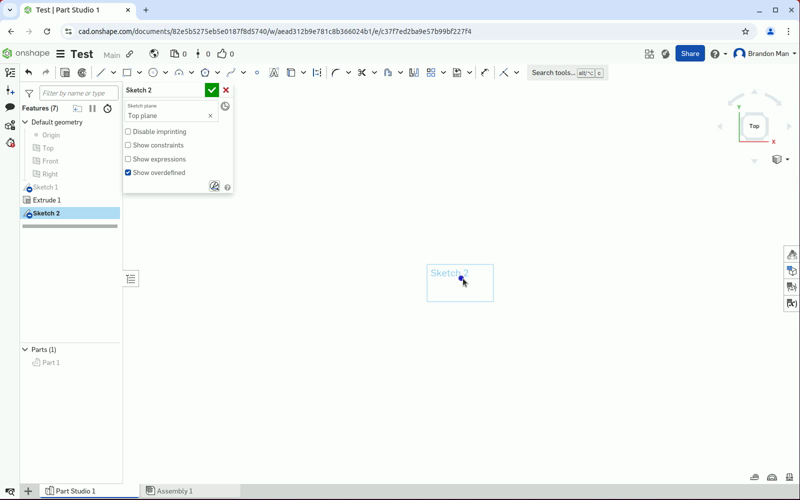
mouse_move(460, 278)
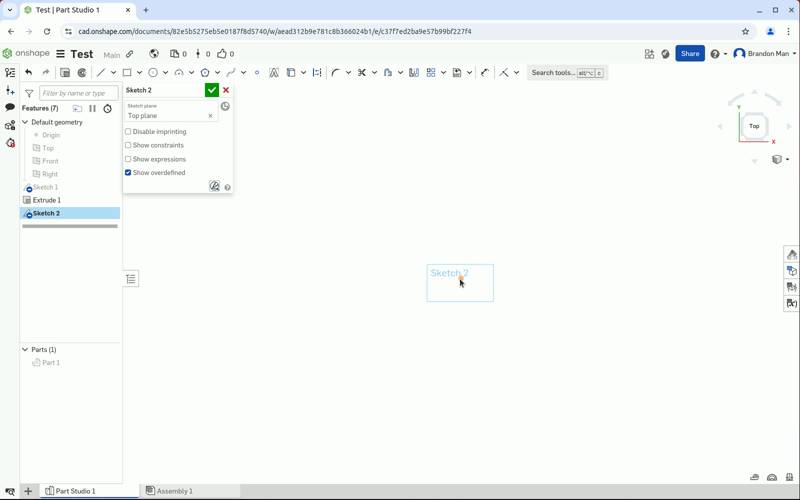
scroll(6)
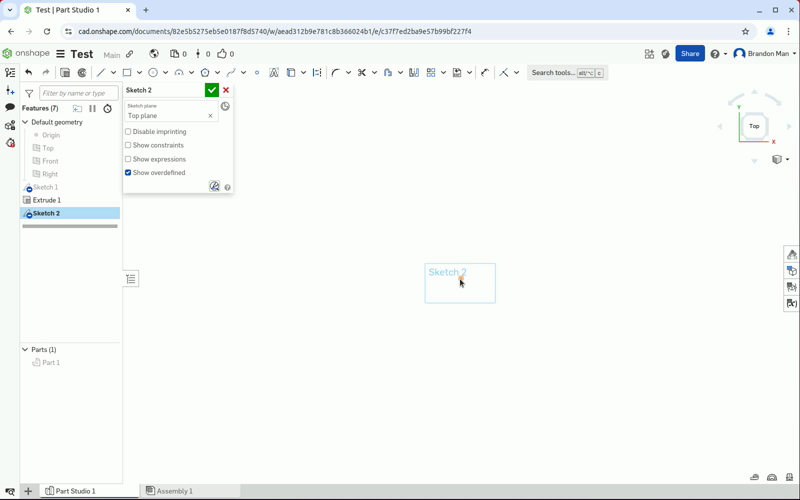
scroll(6)
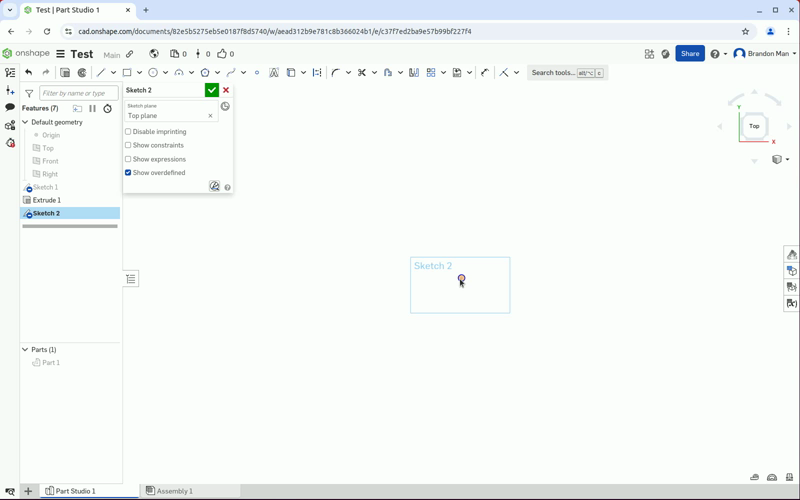
scroll(6)
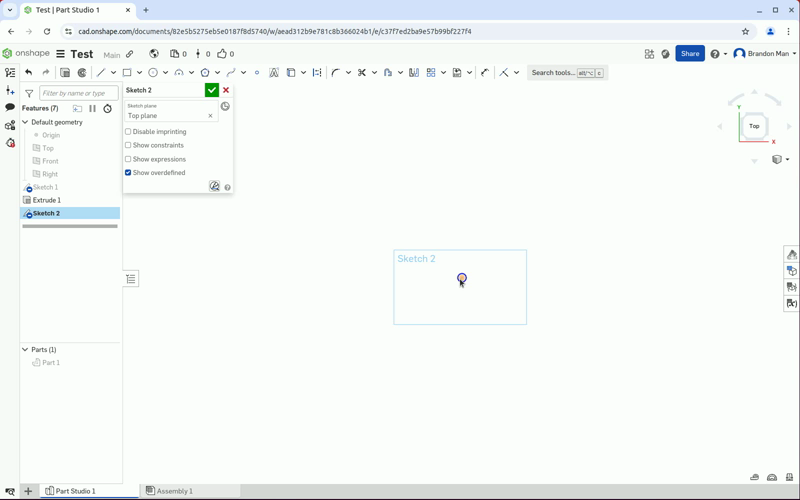
scroll(6)
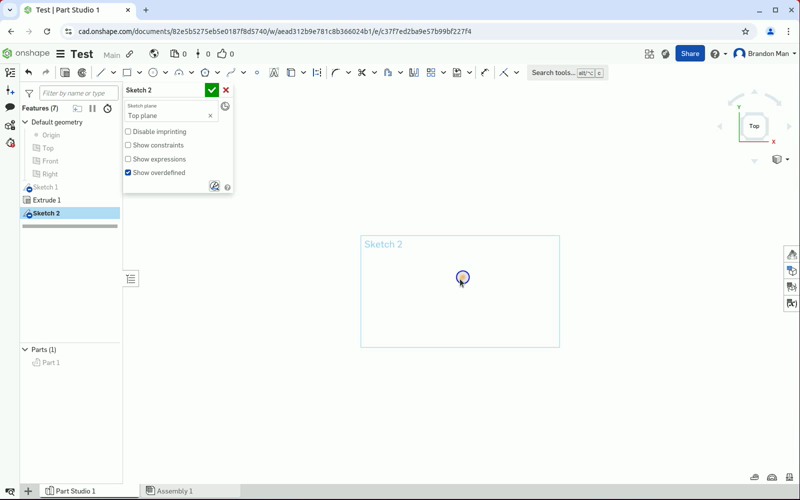
scroll(6)
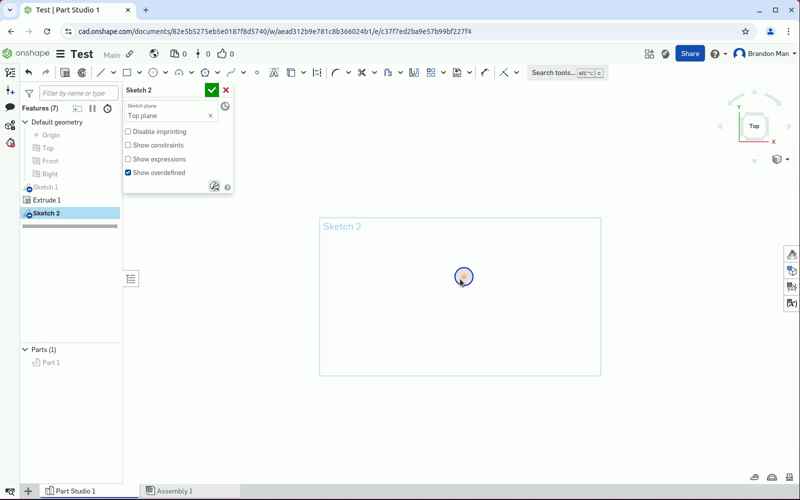
scroll(6)
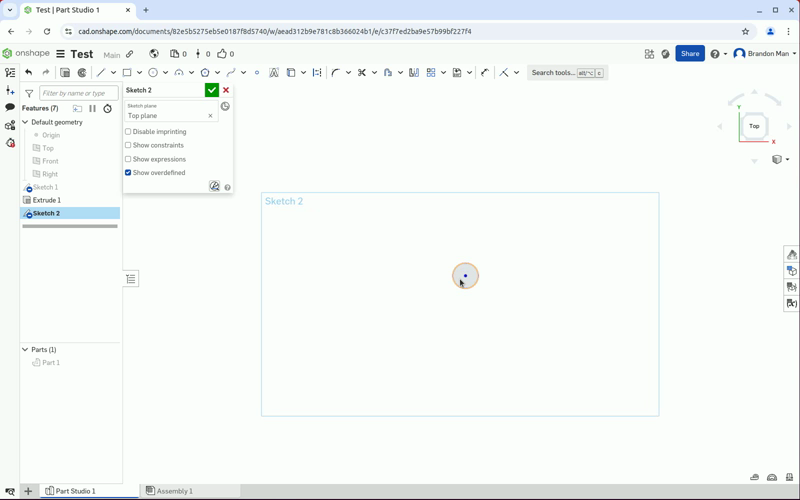
scroll(6)
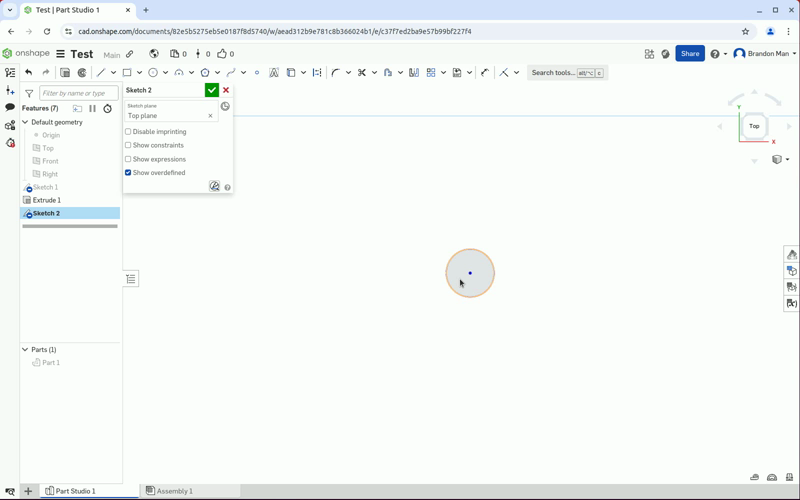
click(460, 278)
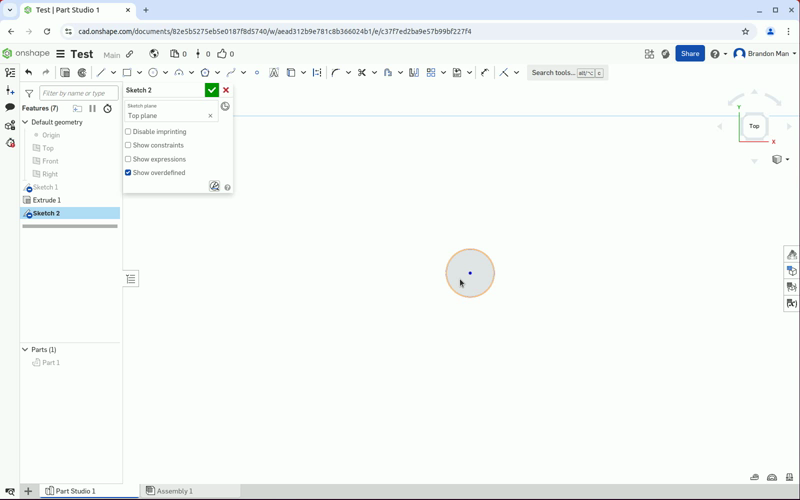
scroll(-6)
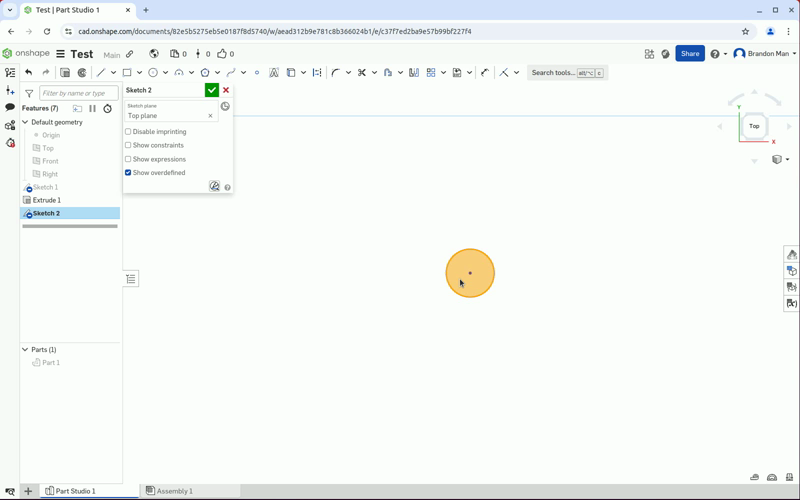
scroll(-6)
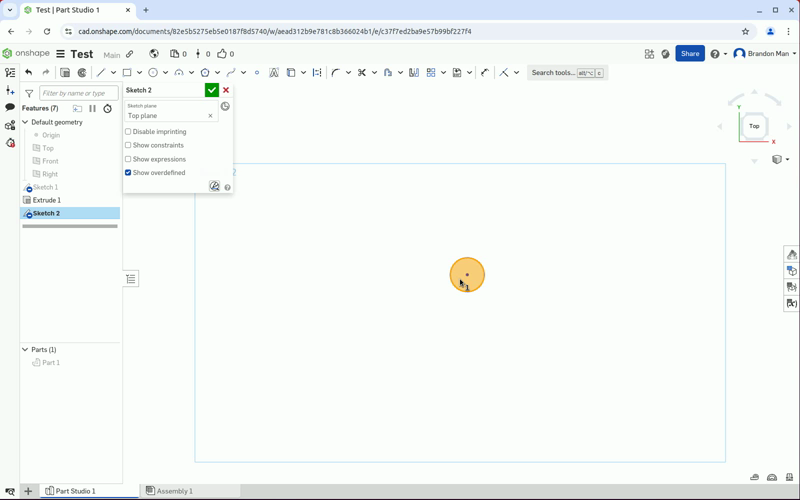
scroll(-6)
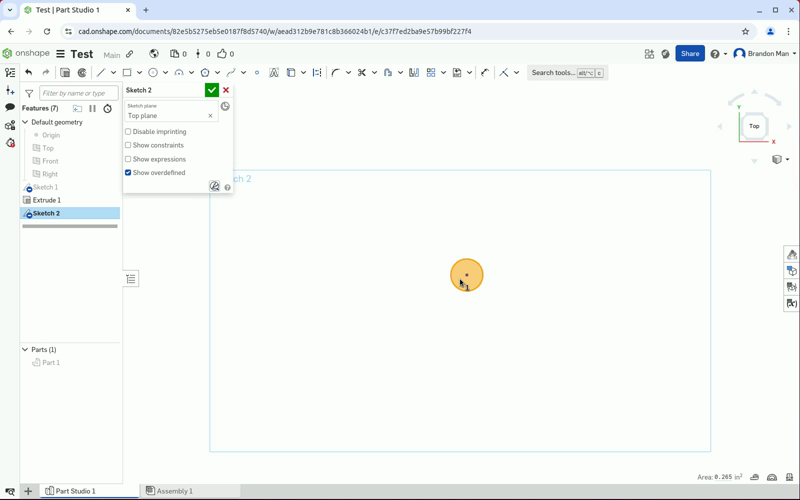
scroll(-6)
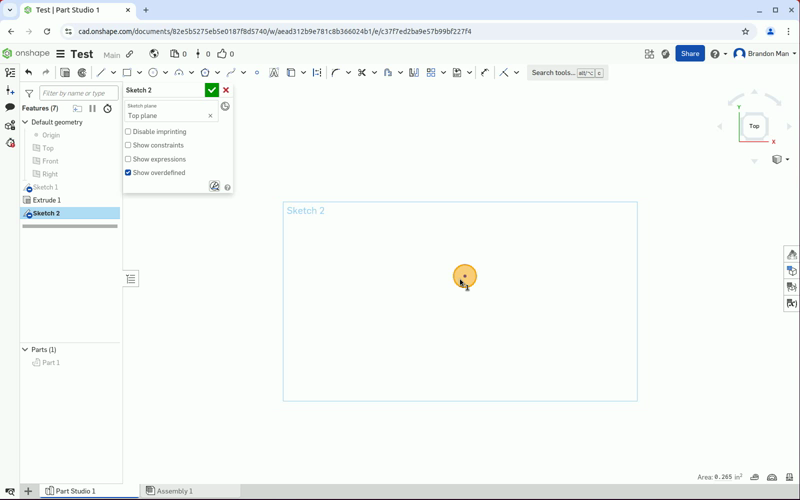
scroll(-6)
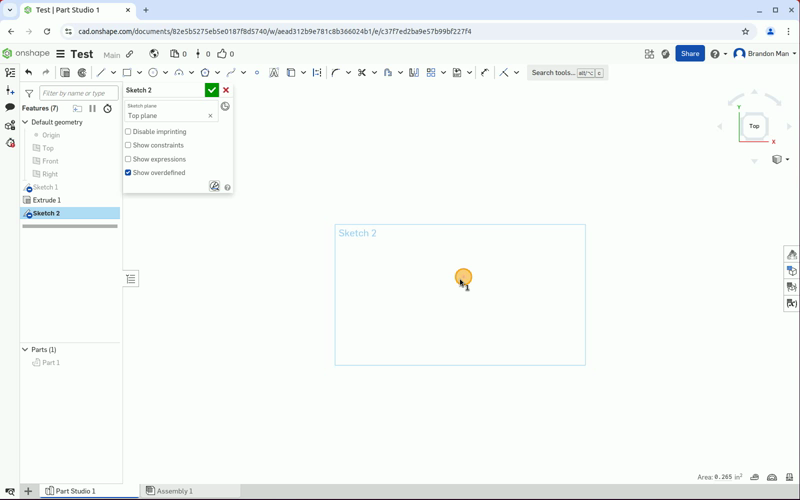
scroll(-6)
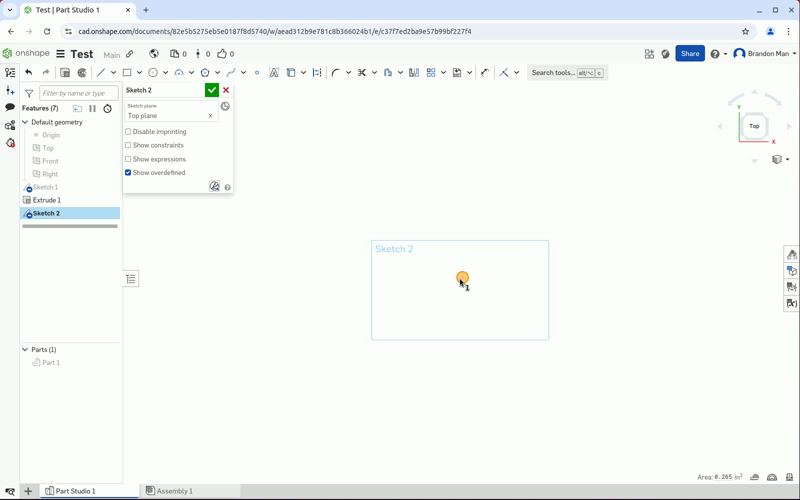
scroll(-6)
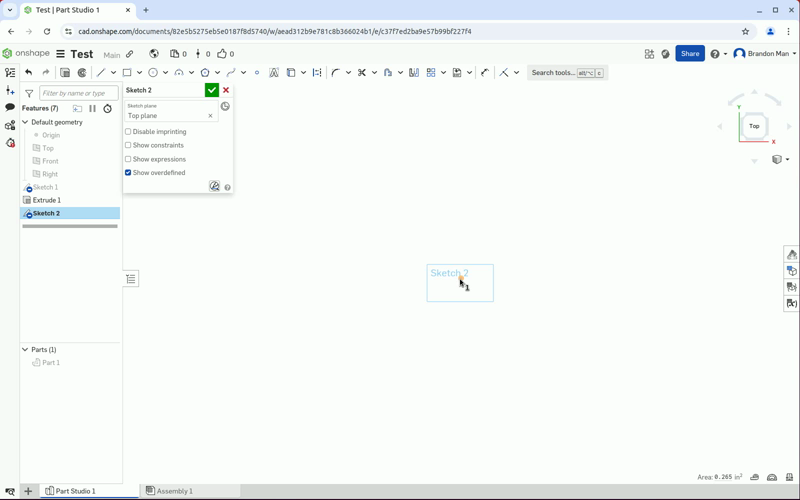
mouse_move(73, 352)
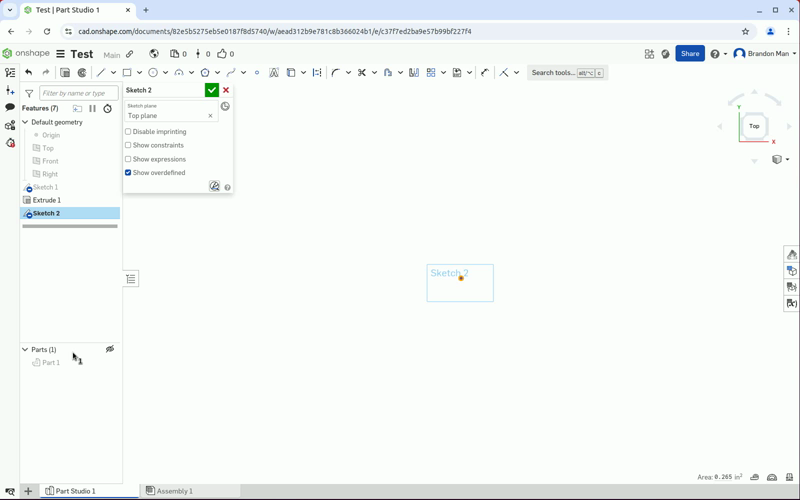
key(shift+y)
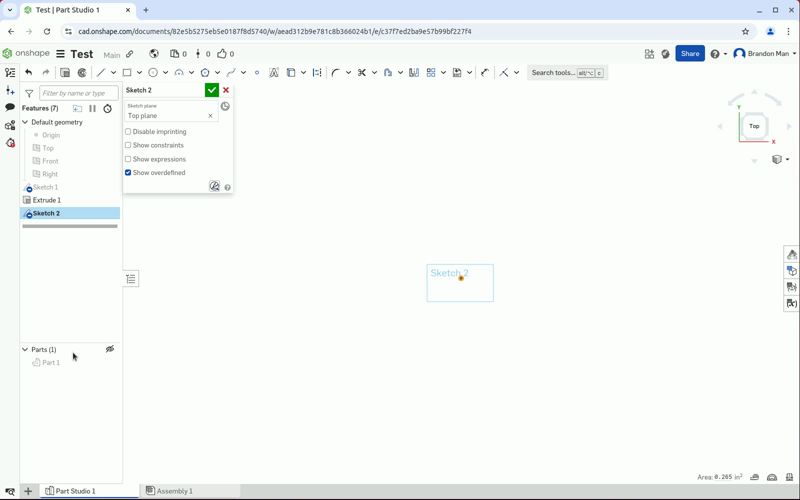
key(shift+e)
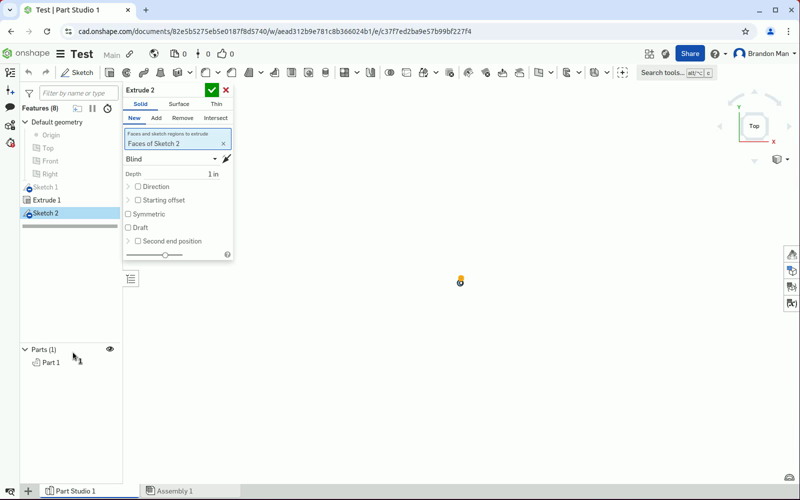
mouse_move(143, 106)
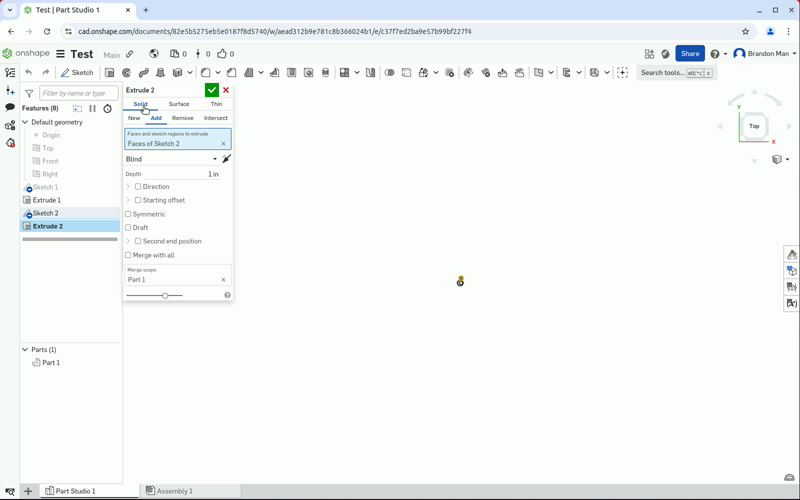
click(143, 106)
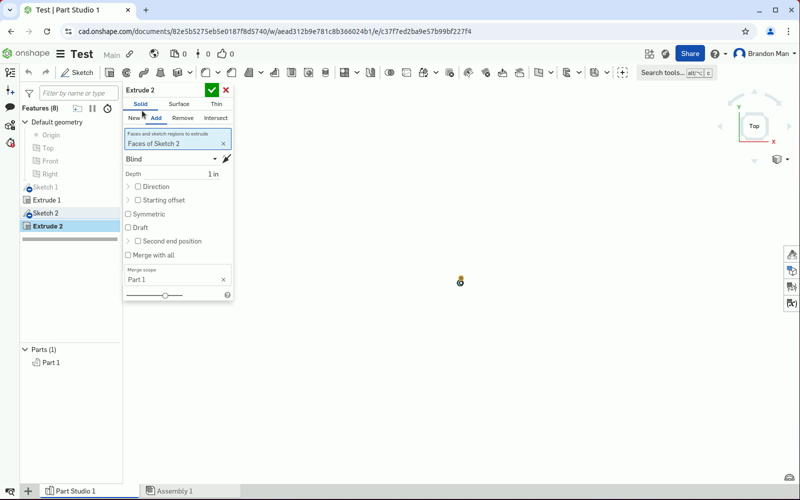
mouse_move(137, 120)
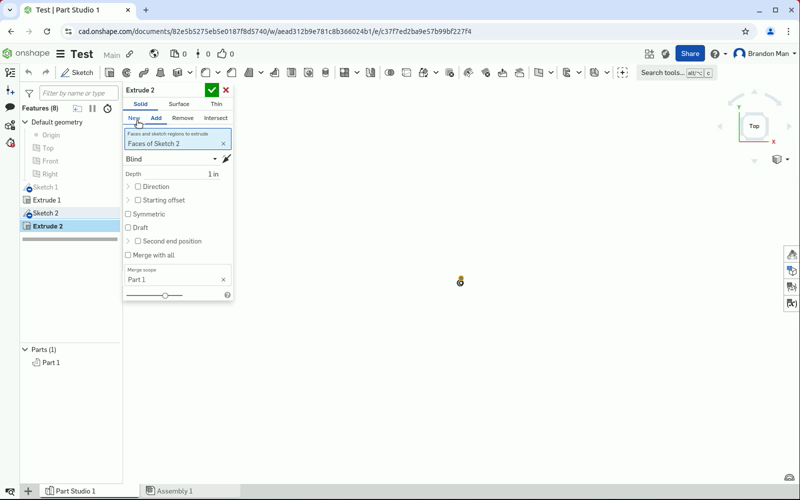
click(137, 120)
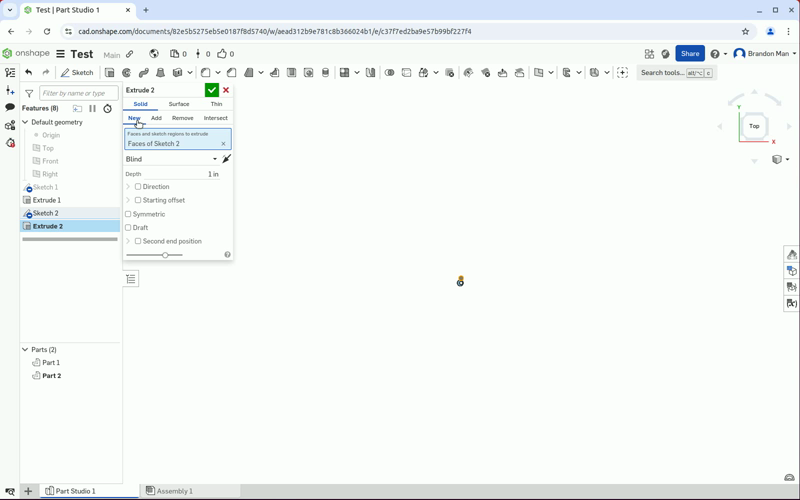
key(tab, 4)
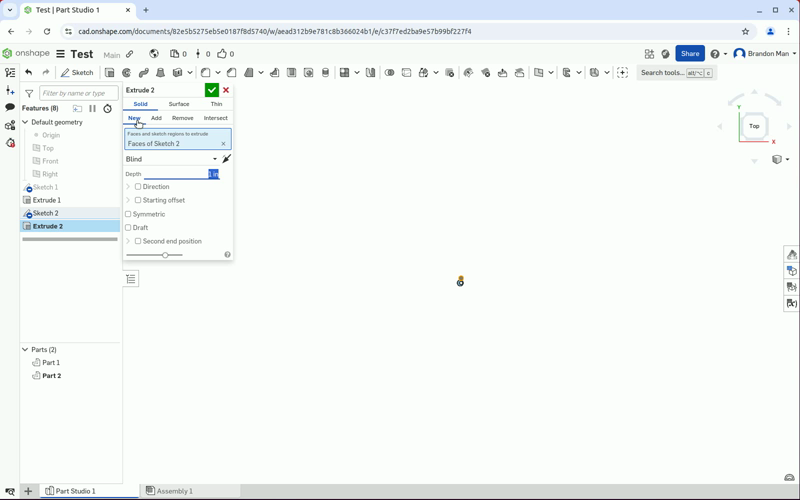
text(21.905)
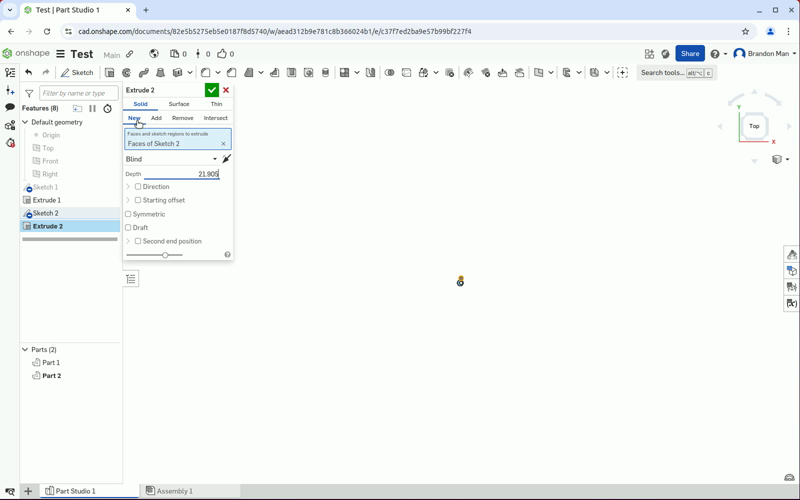
key(enter)
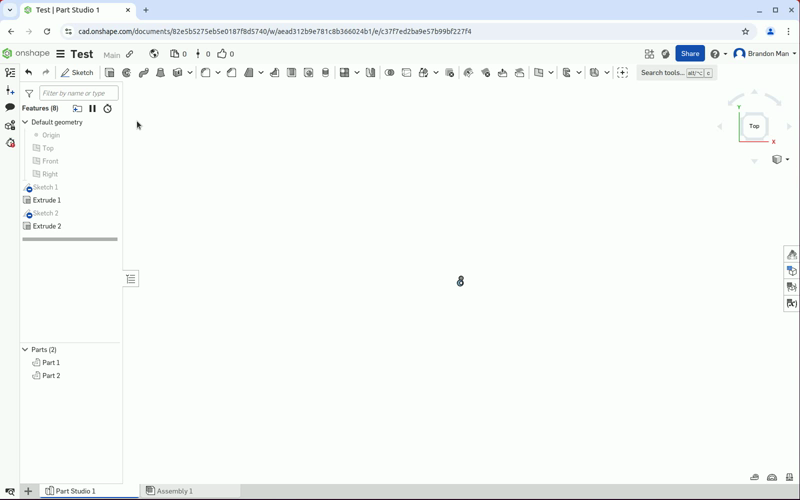
key(shift+h)
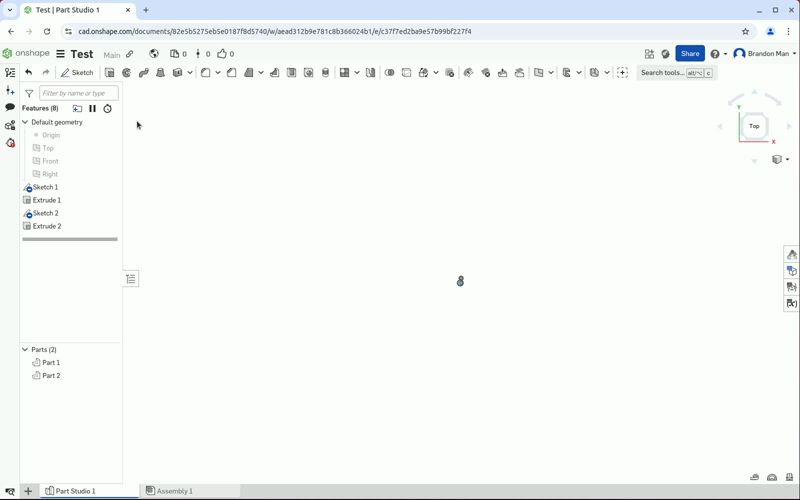
key(shift+h)
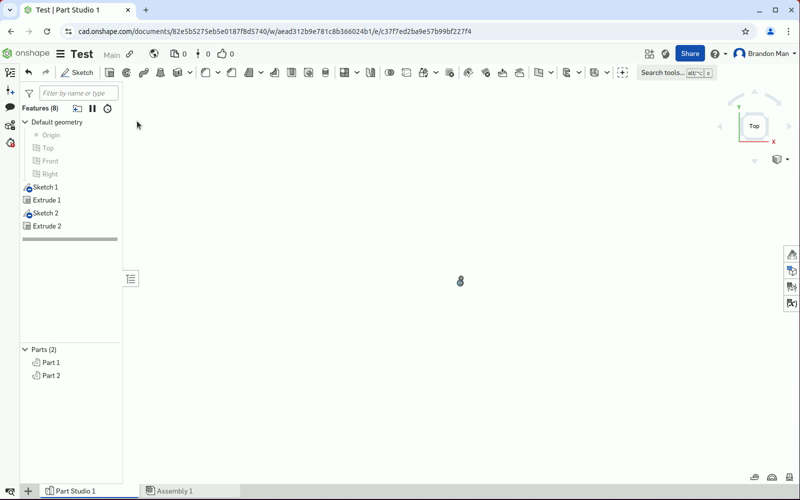
key(shift+7)
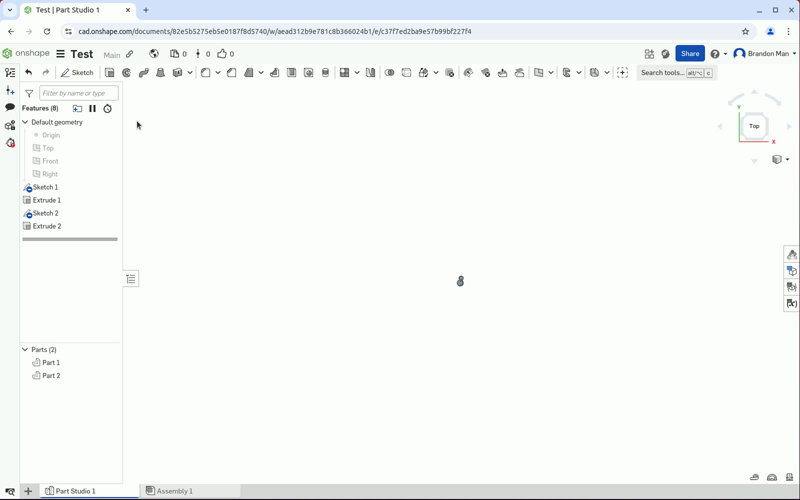
key(up, 3)
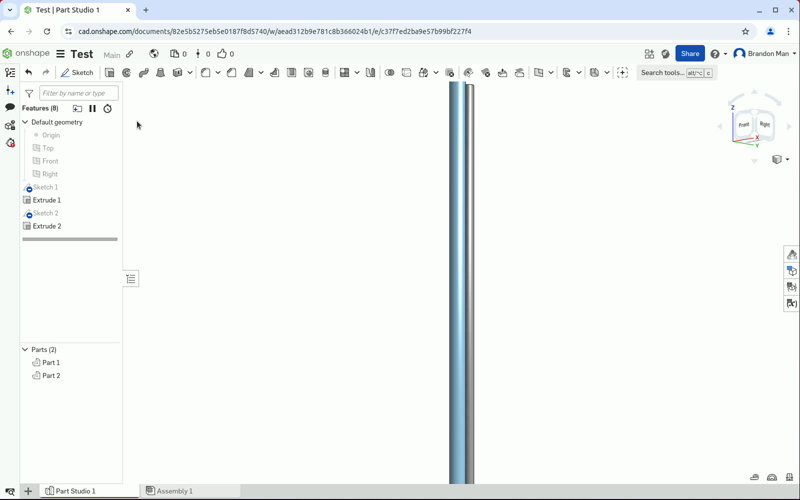
key(left, 3)
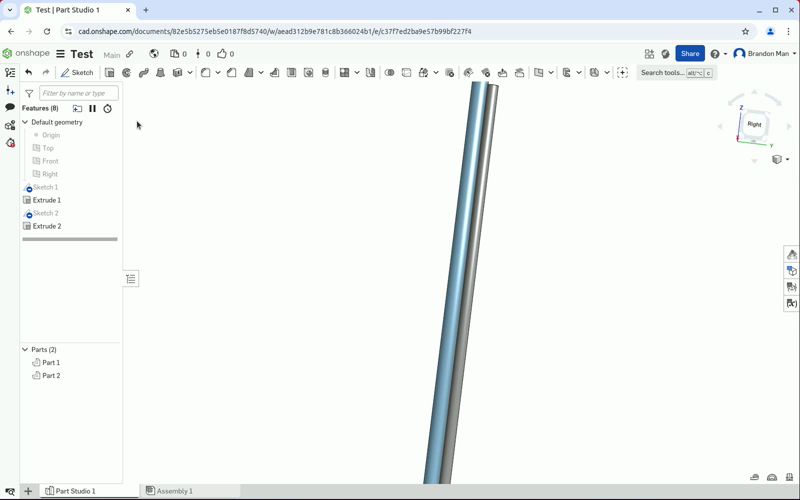
key(right, 3)
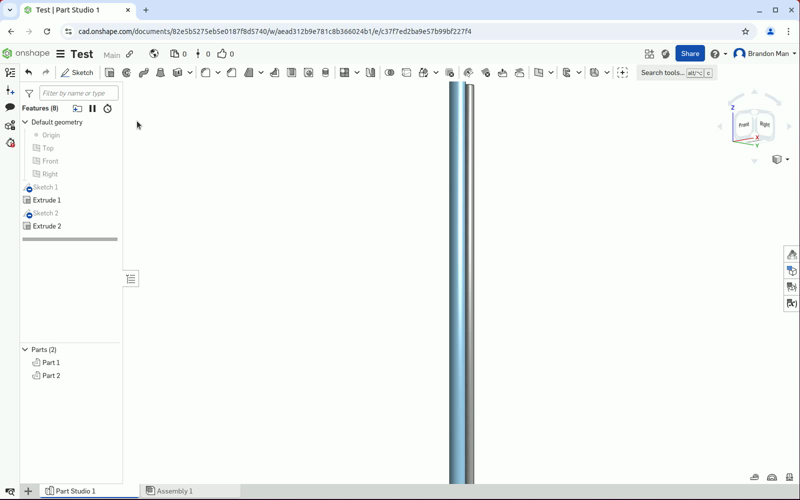
key(down, 3)
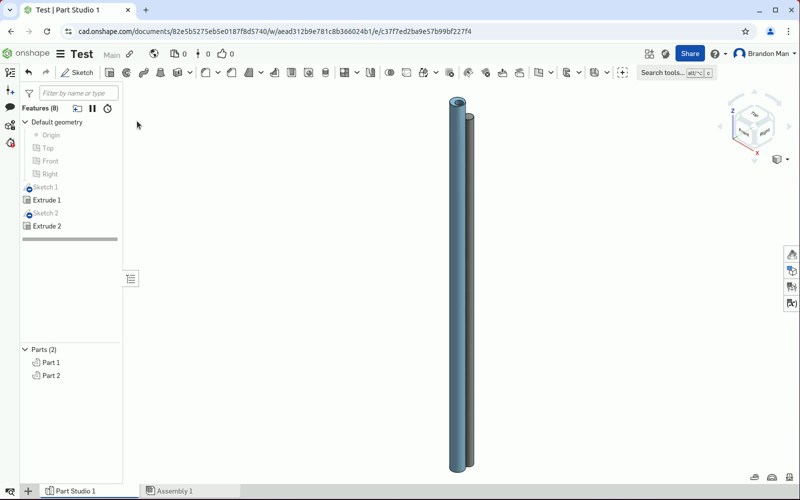
mouse_move(73, 189)
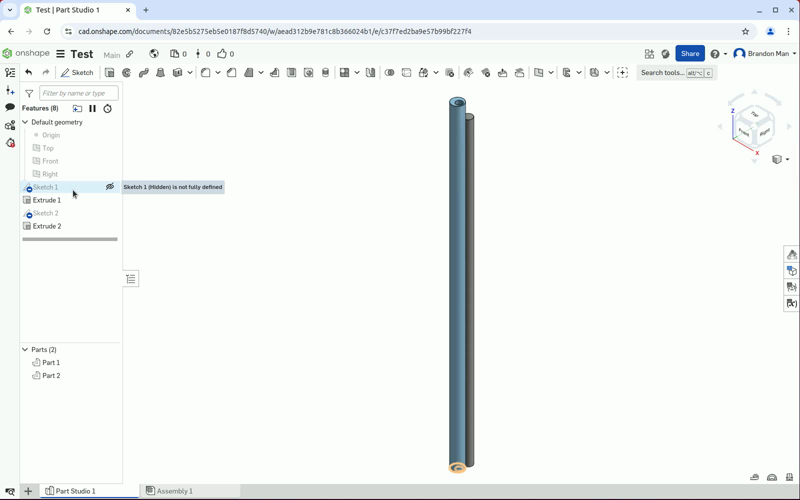
click(73, 189)